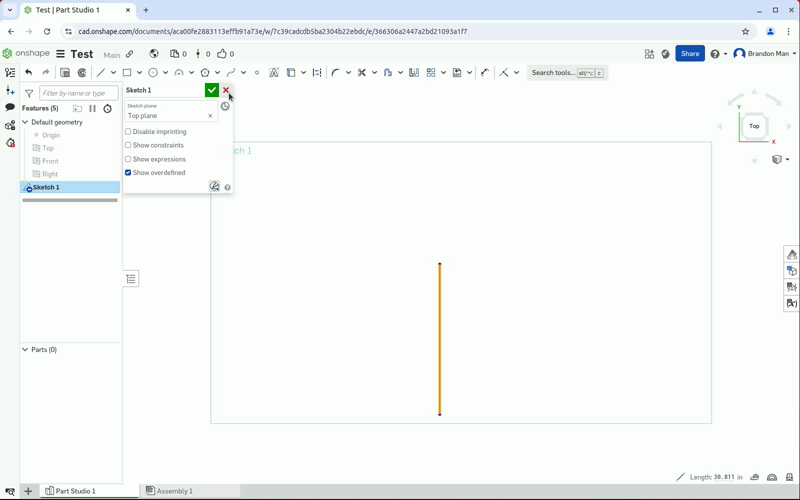
key(shift+h)
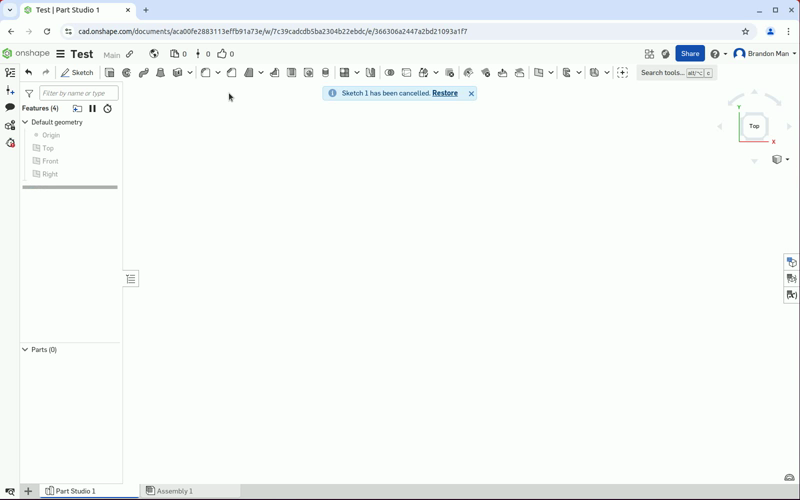
mouse_move(73, 352)
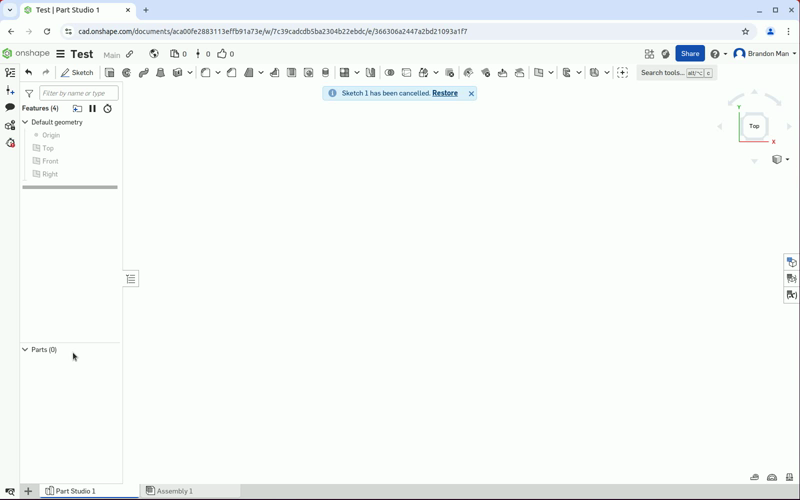
key(y)
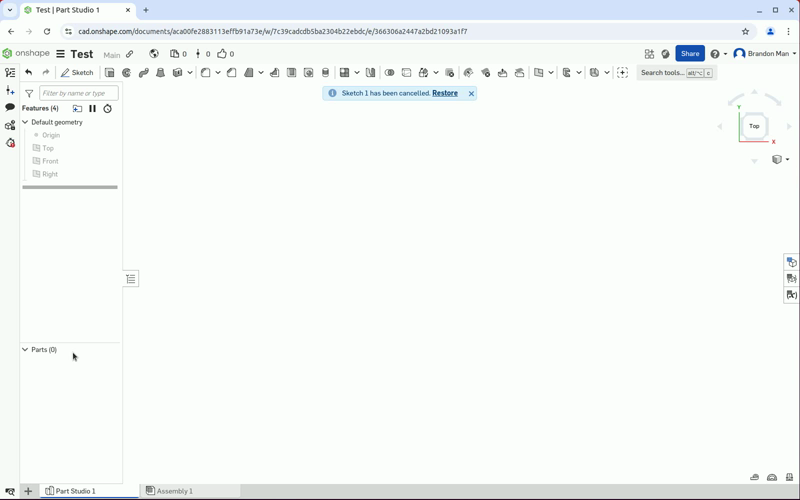
key(shift+p)
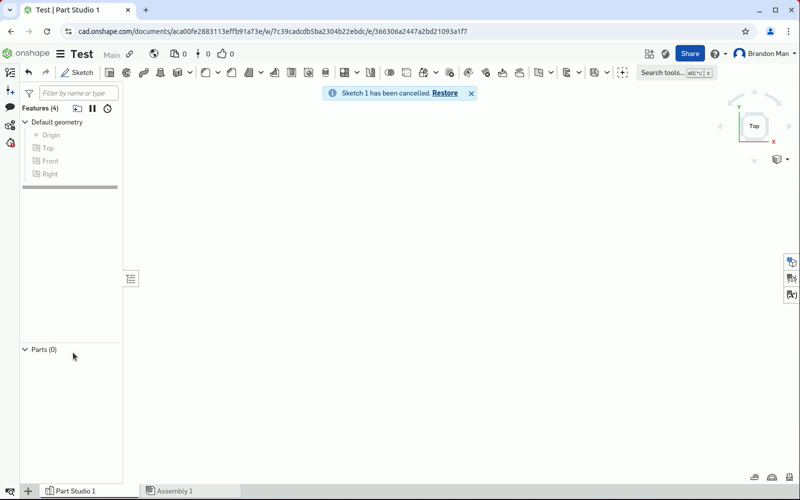
key(space)
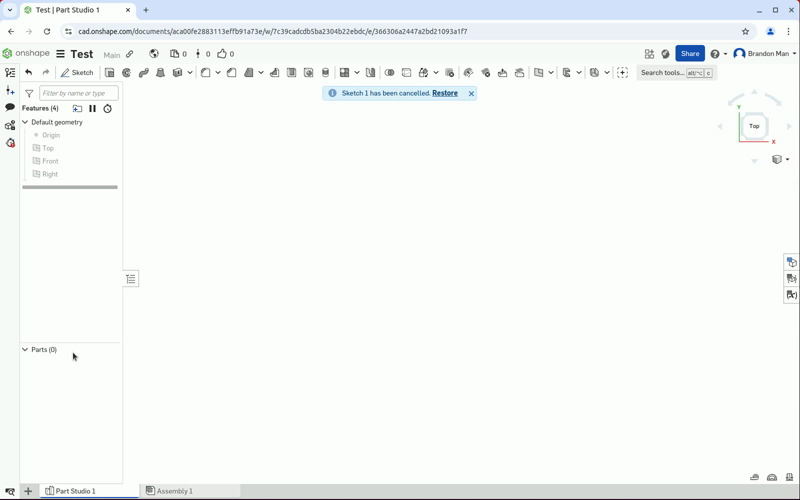
key_down(shift)
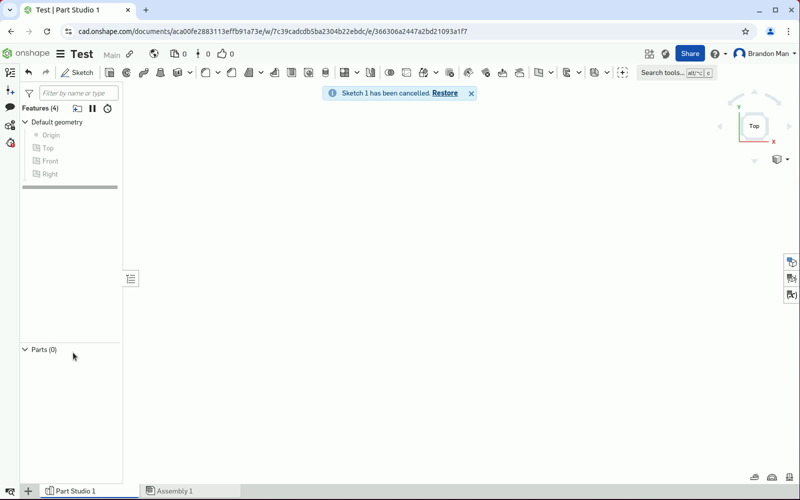
key(up)
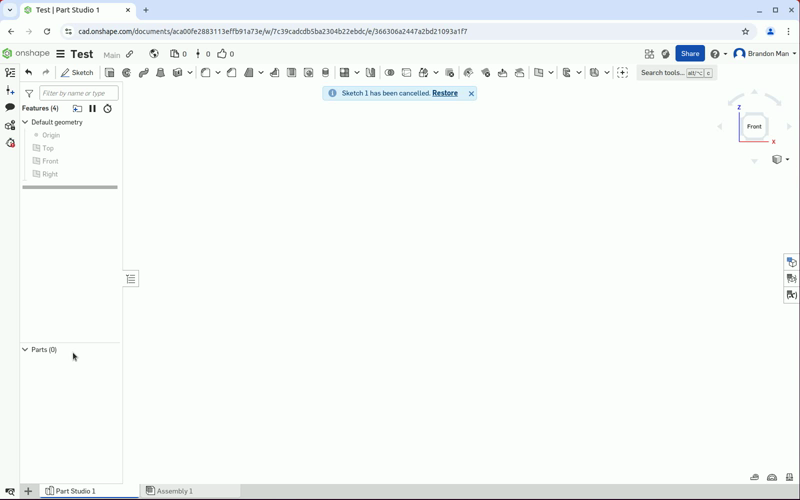
key_up(shift)
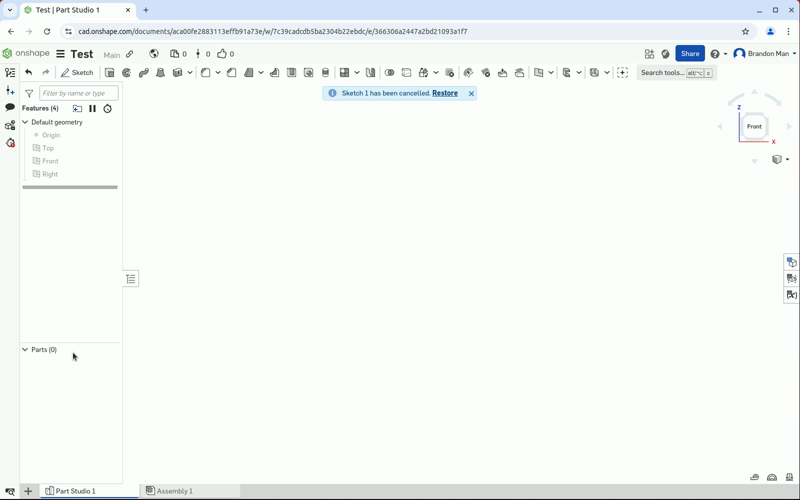
mouse_move(73, 352)
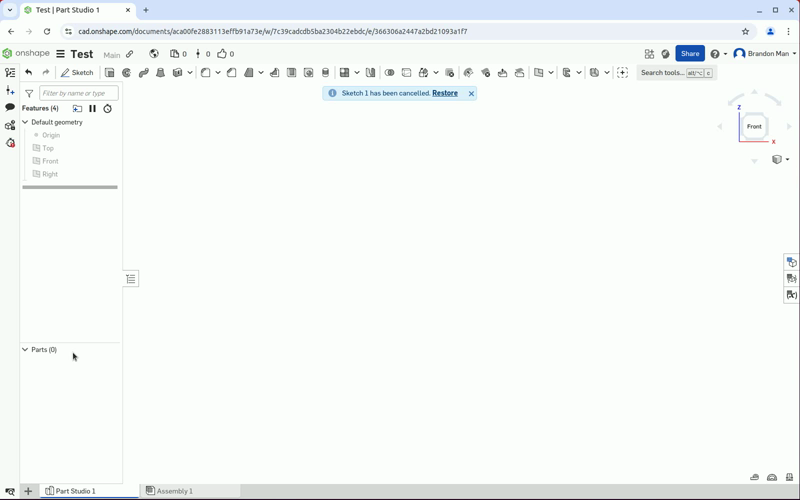
key(shift+y)
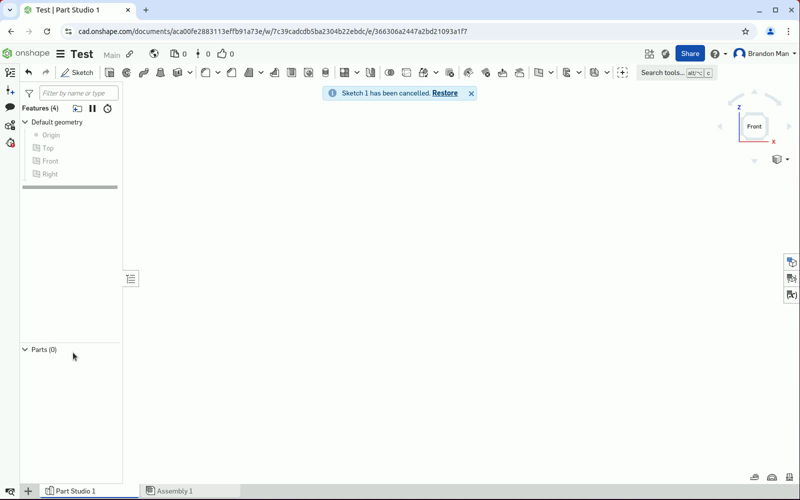
key(shift+s)
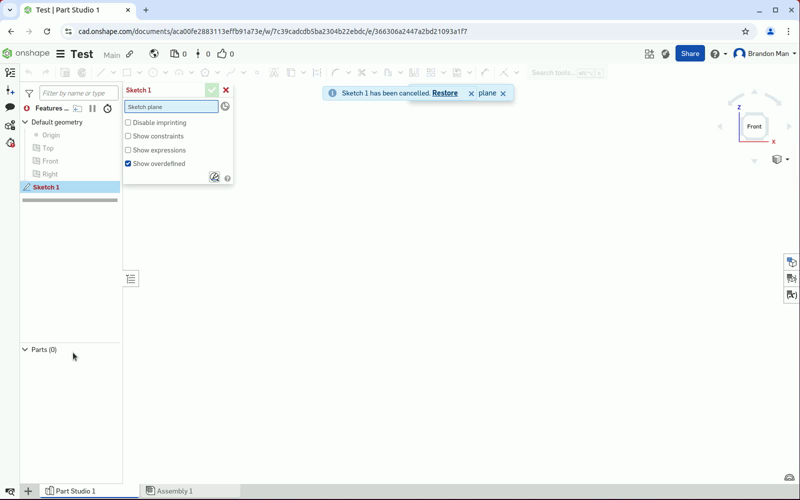
mouse_move(73, 163)
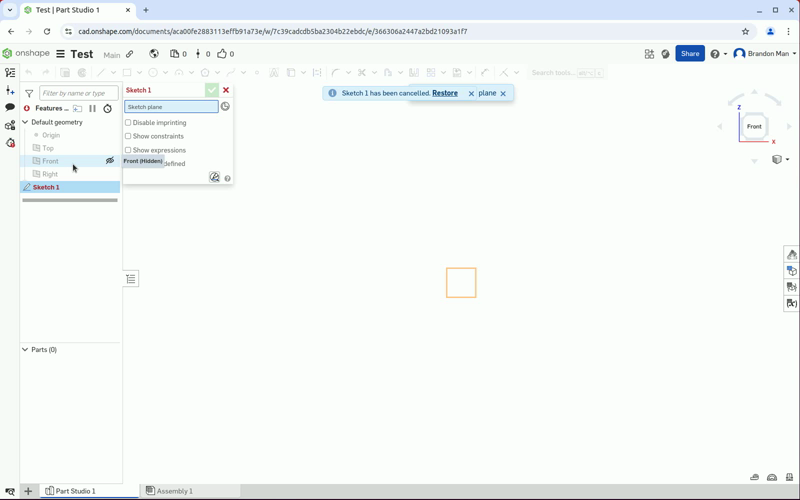
click(73, 163)
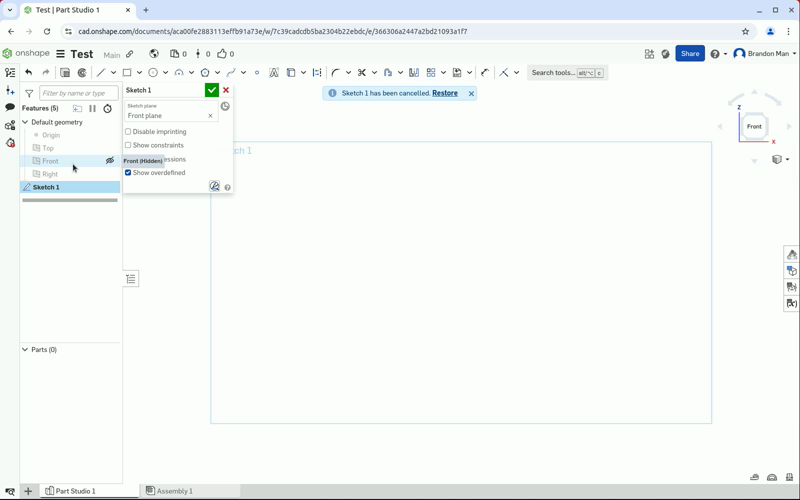
mouse_move(73, 352)
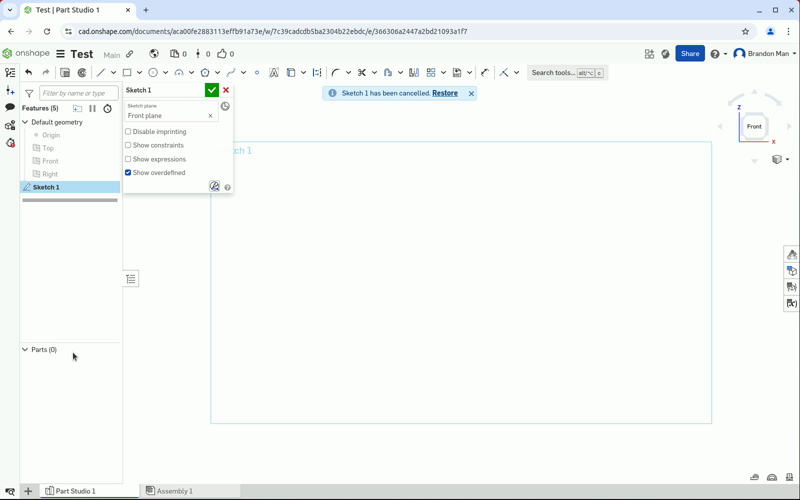
key(y)
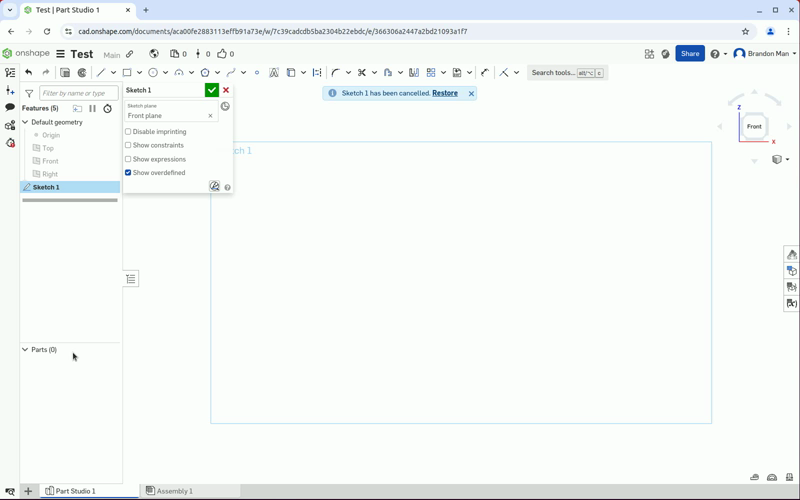
key(l)
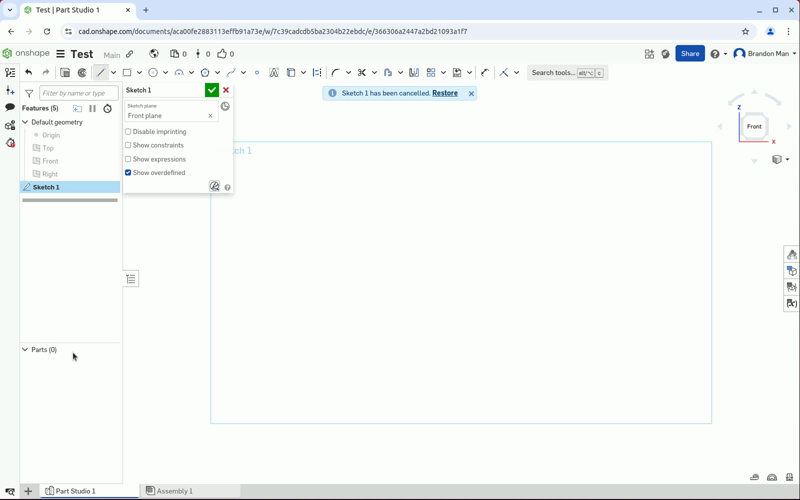
key_down(shift)
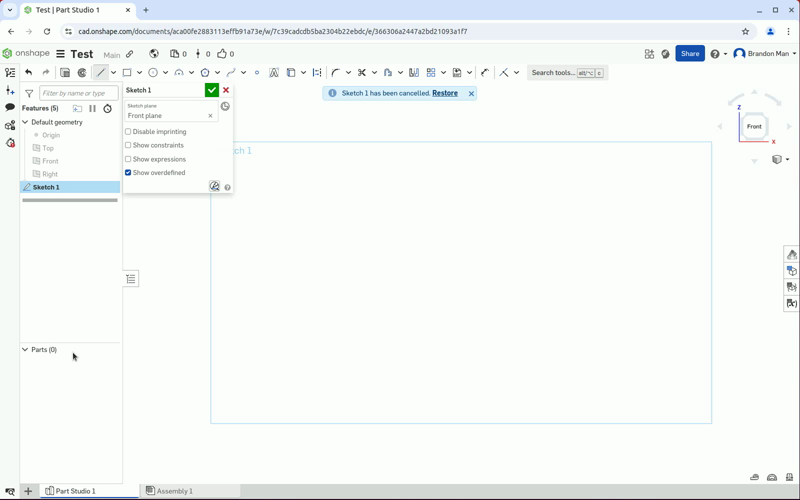
mouse_move(348, 306)
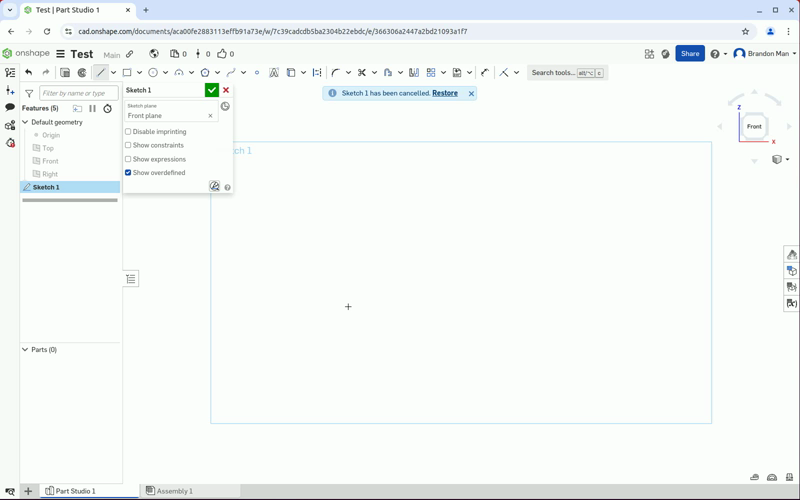
click(348, 306)
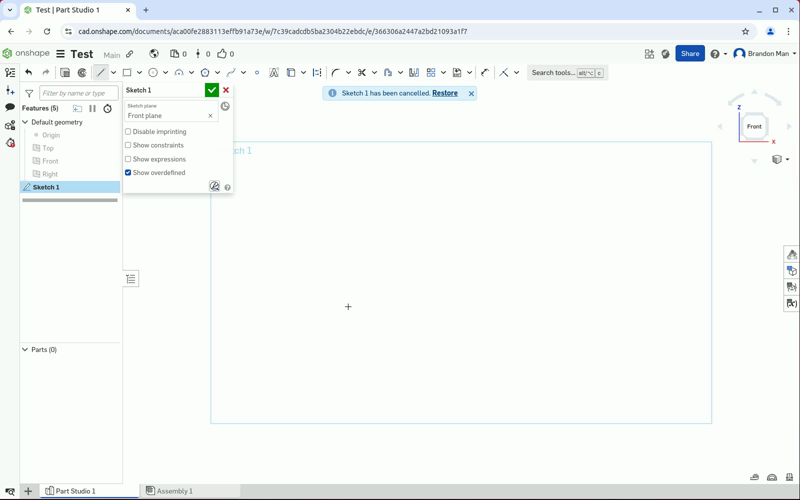
key_up(shift)
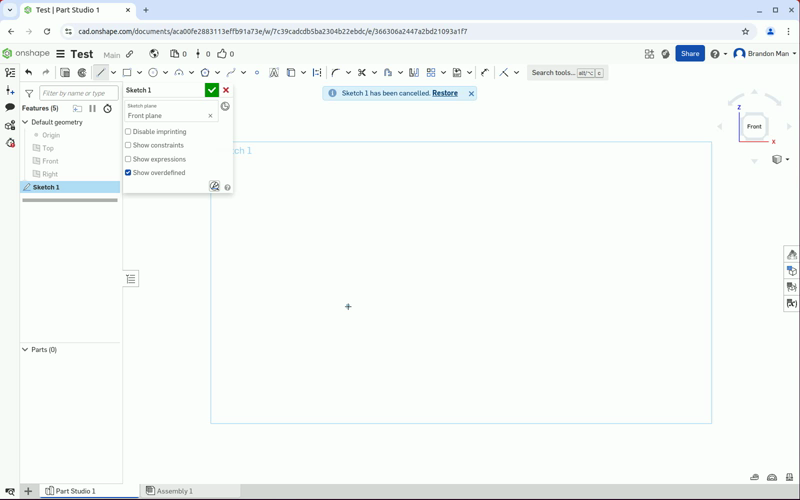
key_down(shift)
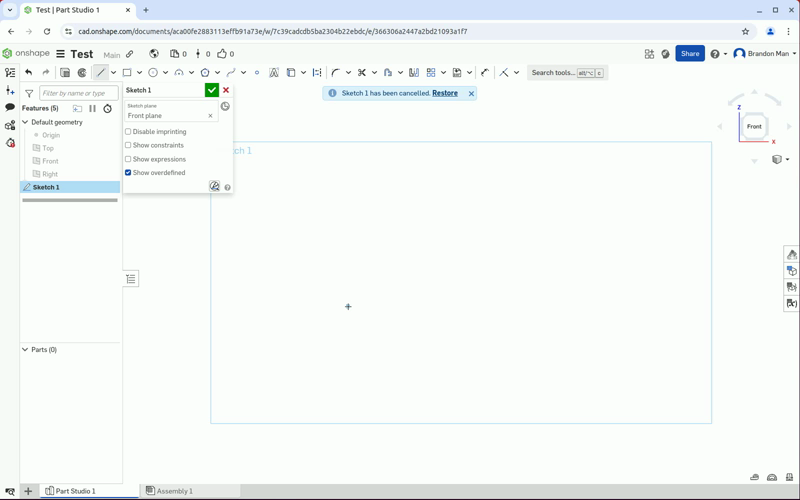
mouse_move(572, 306)
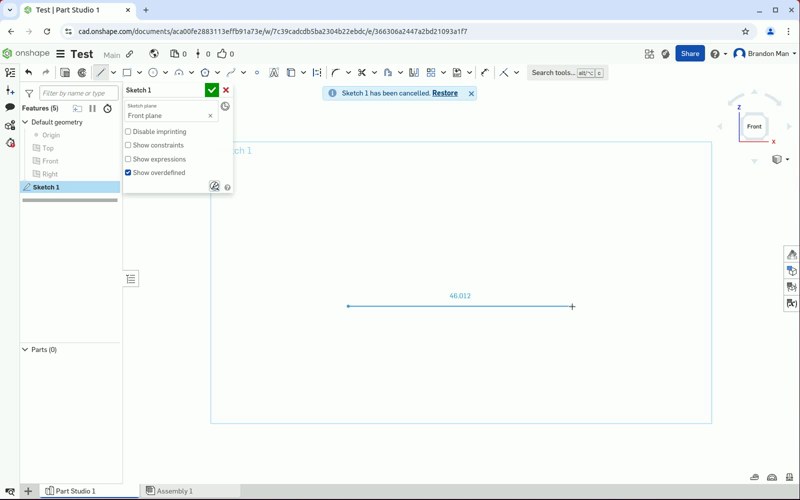
click(572, 306)
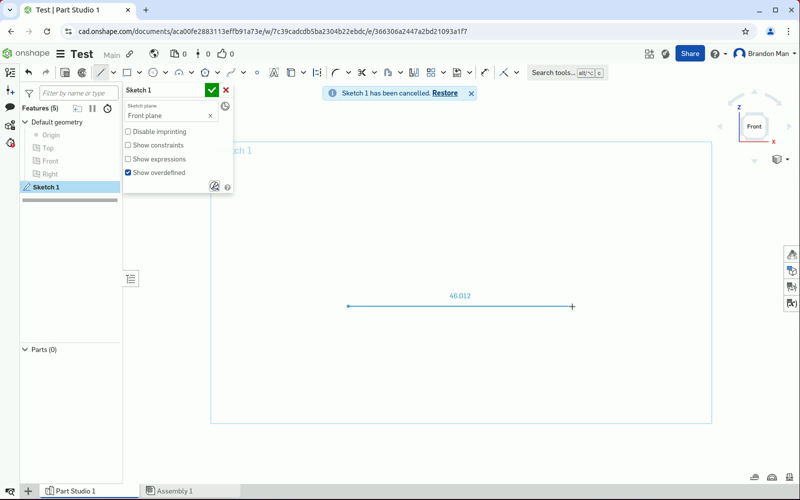
key_up(shift)
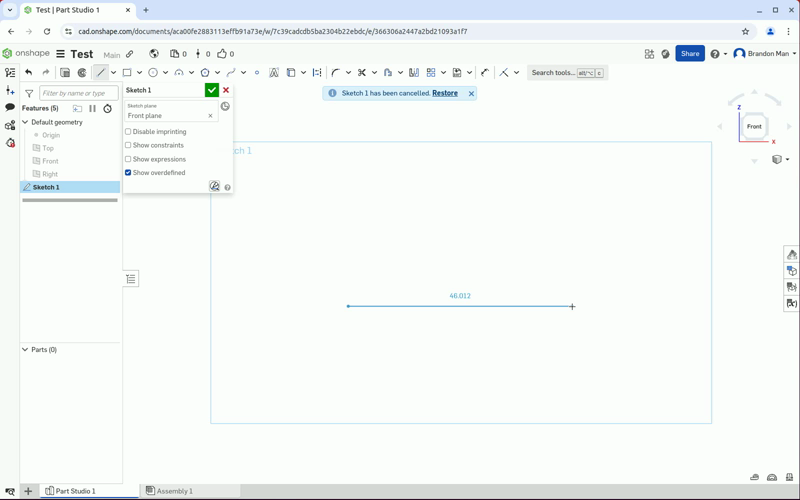
key_down(shift)
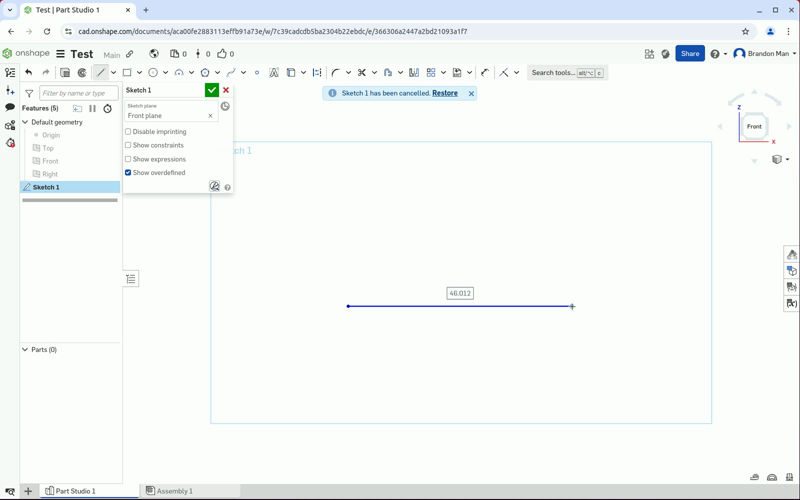
mouse_move(589, 306)
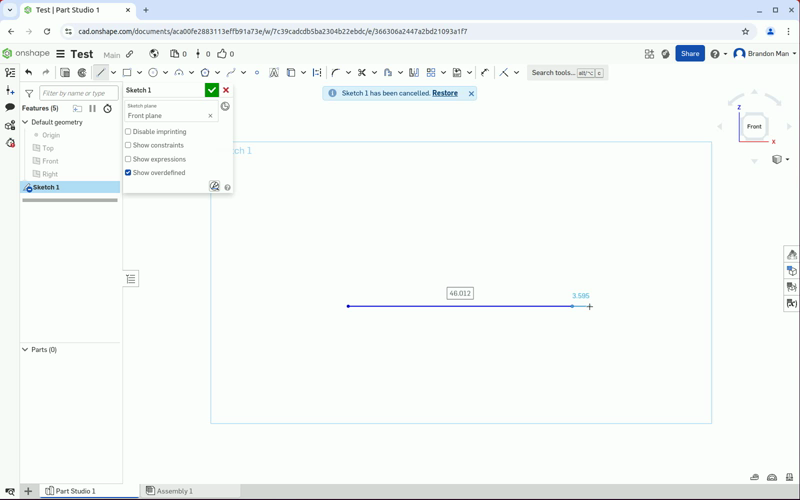
mouse_move(572, 282)
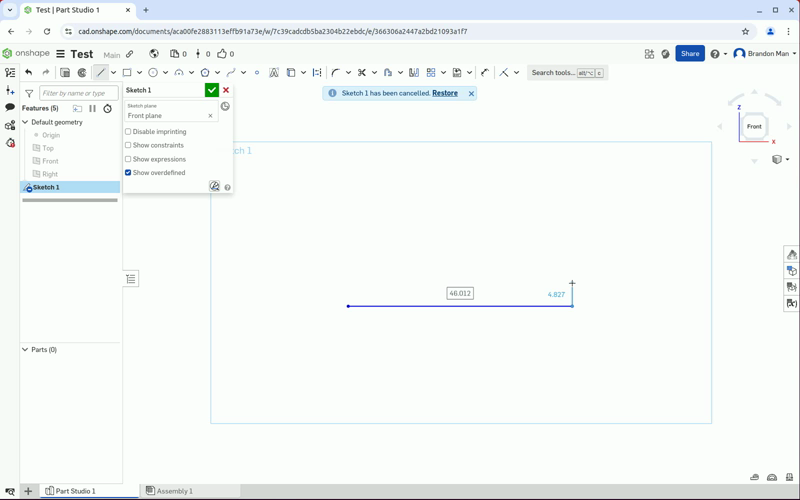
click(572, 282)
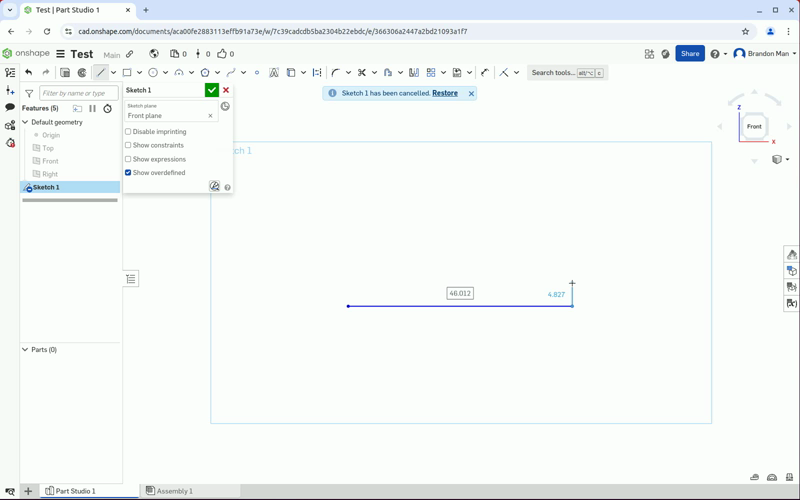
key_up(shift)
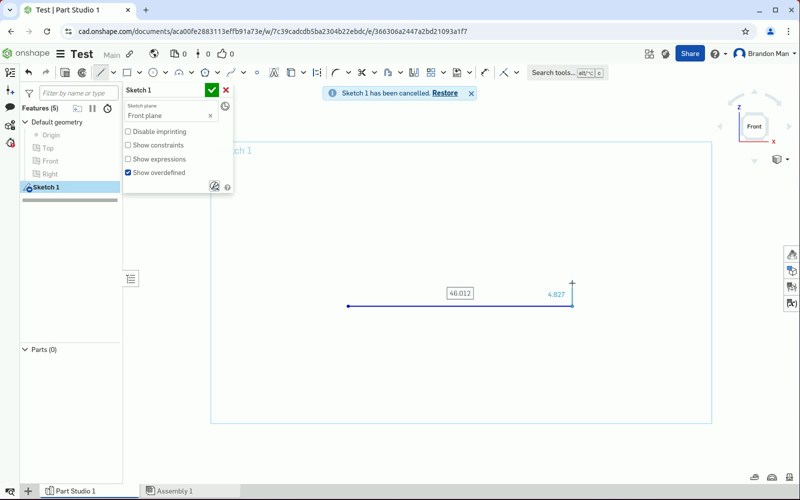
key_down(shift)
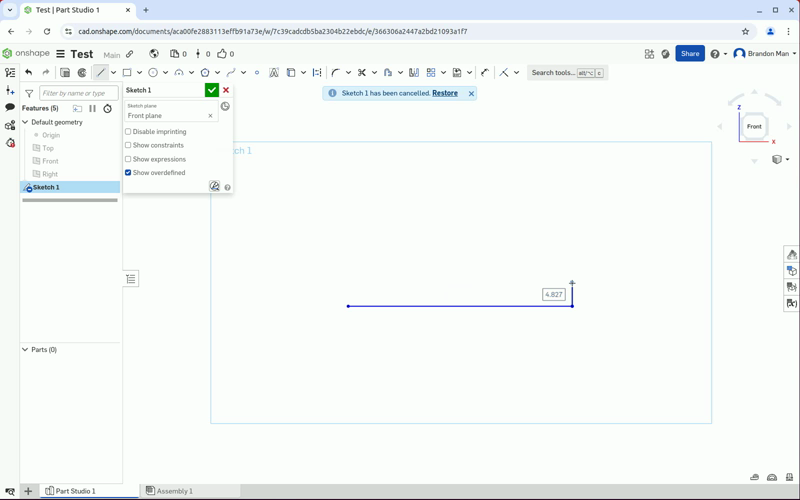
mouse_move(348, 282)
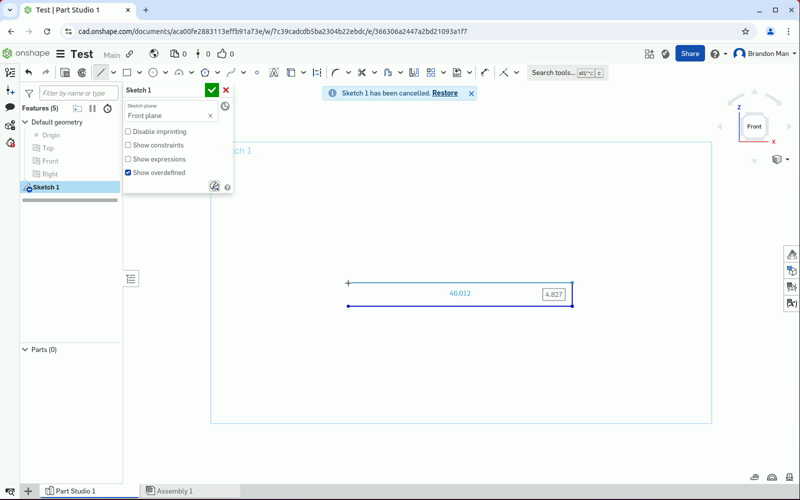
click(348, 282)
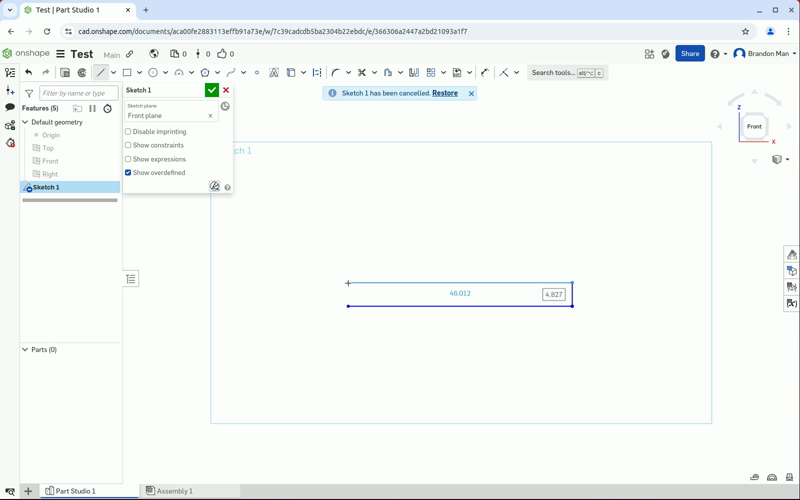
key_up(shift)
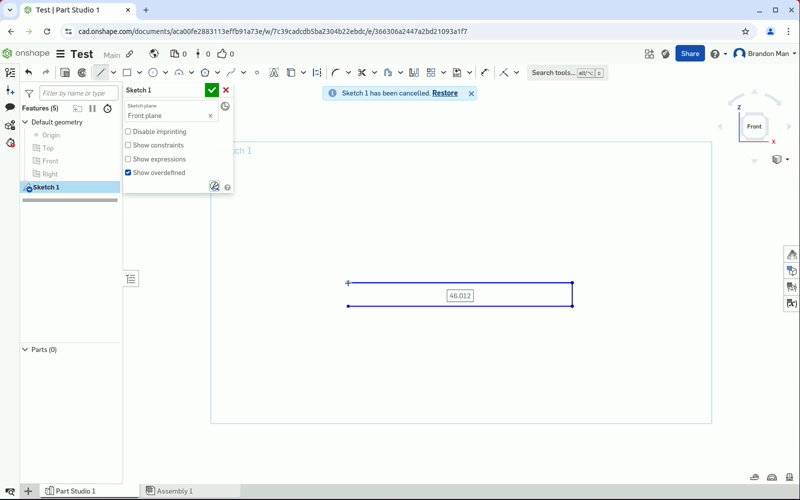
mouse_move(378, 282)
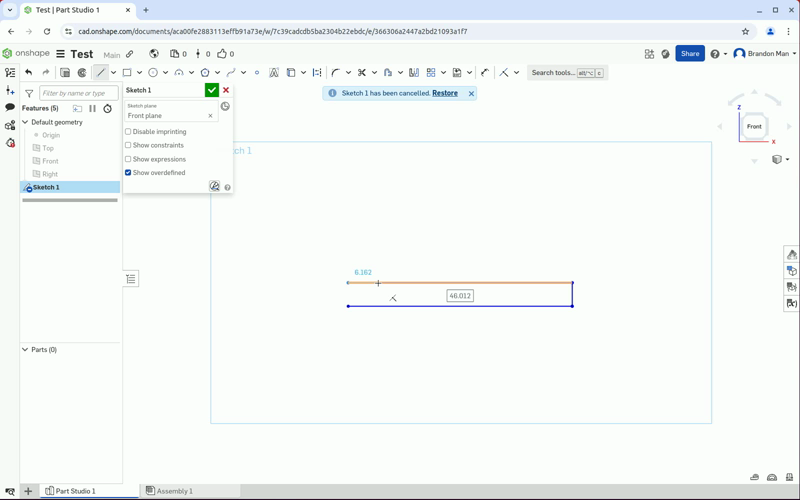
key_down(shift)
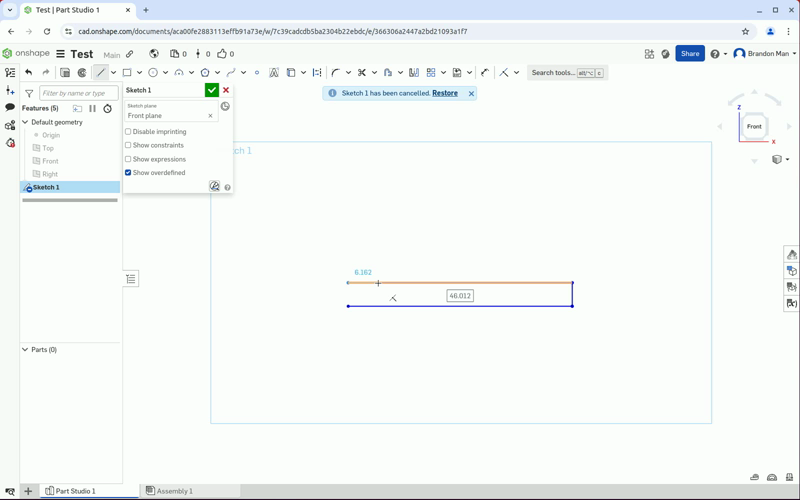
mouse_move(348, 306)
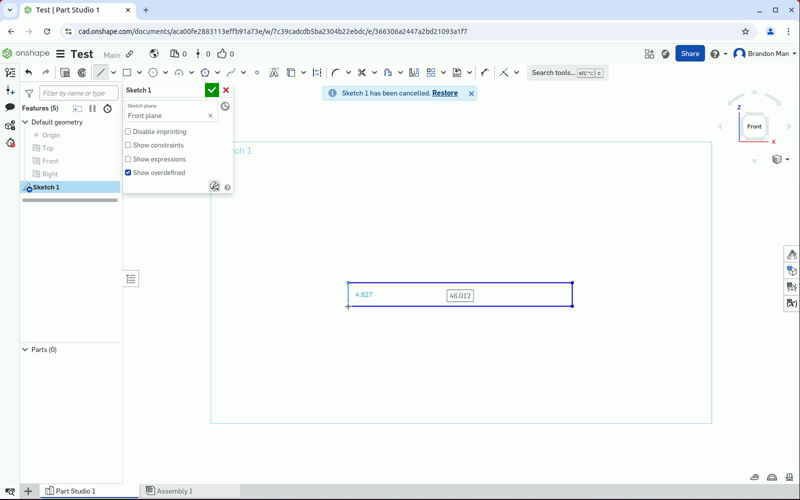
key_up(shift)
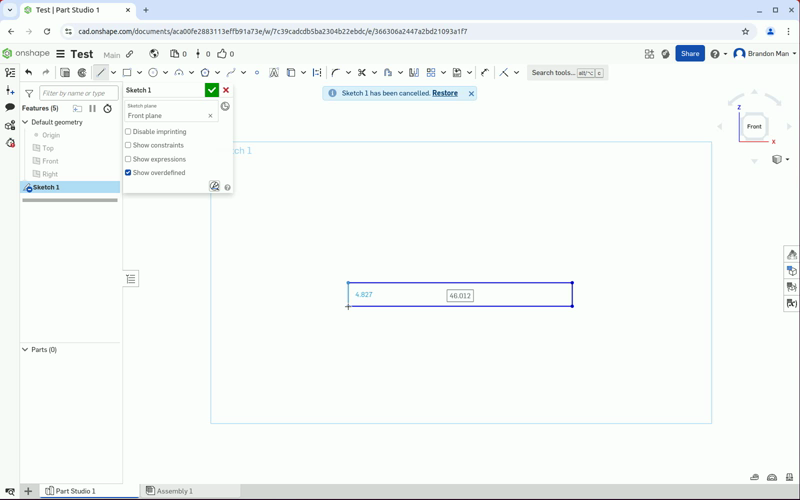
click(348, 306)
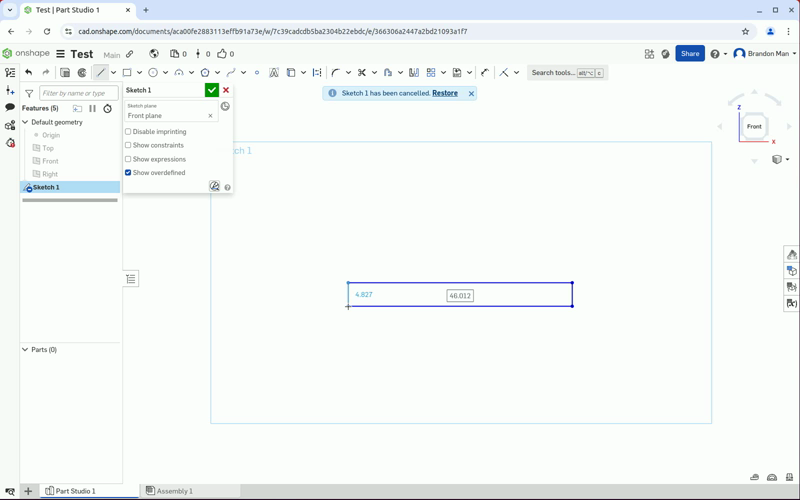
key(esc)
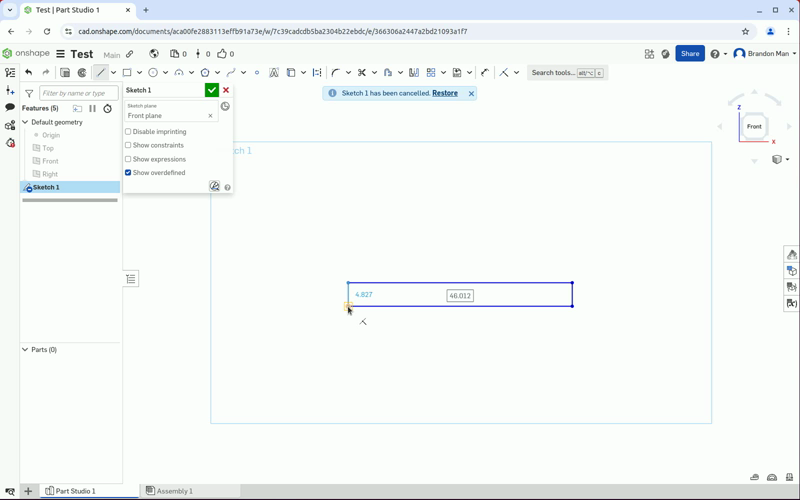
mouse_move(356, 294)
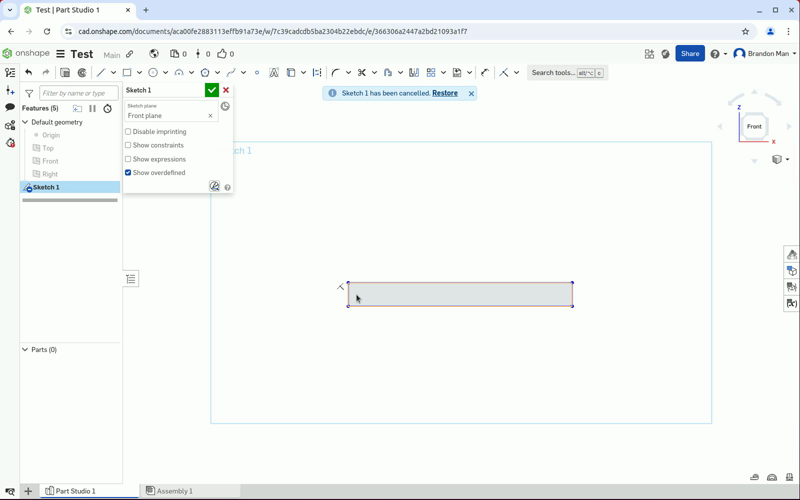
click(356, 294)
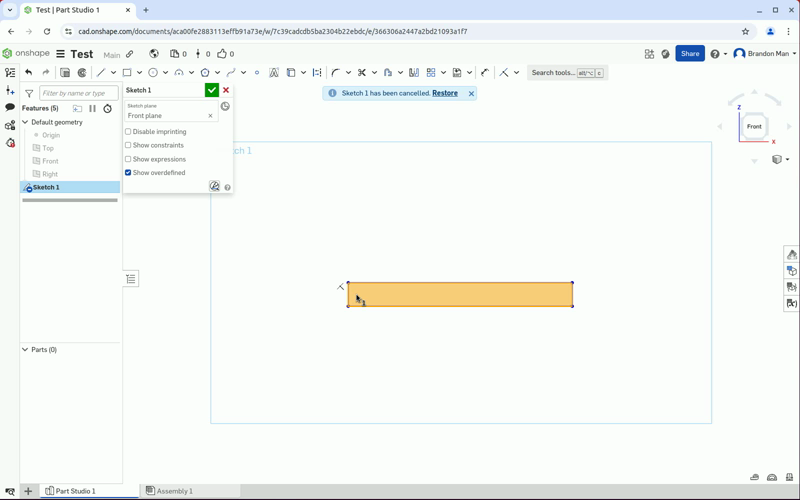
mouse_move(73, 352)
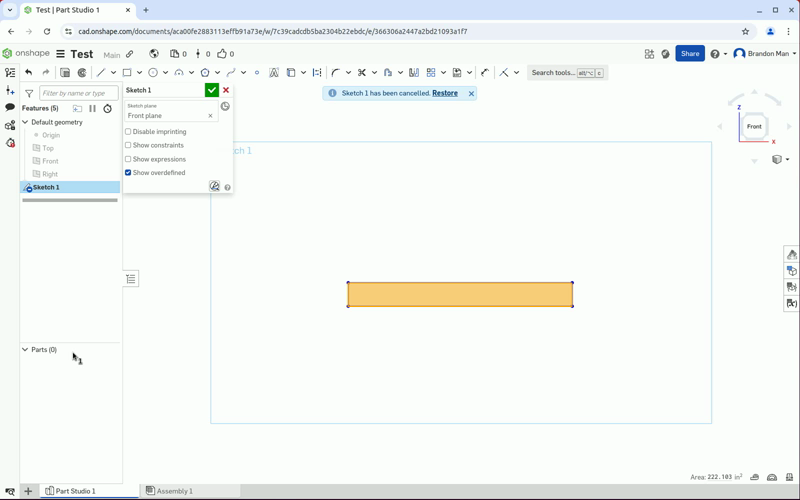
key(shift+y)
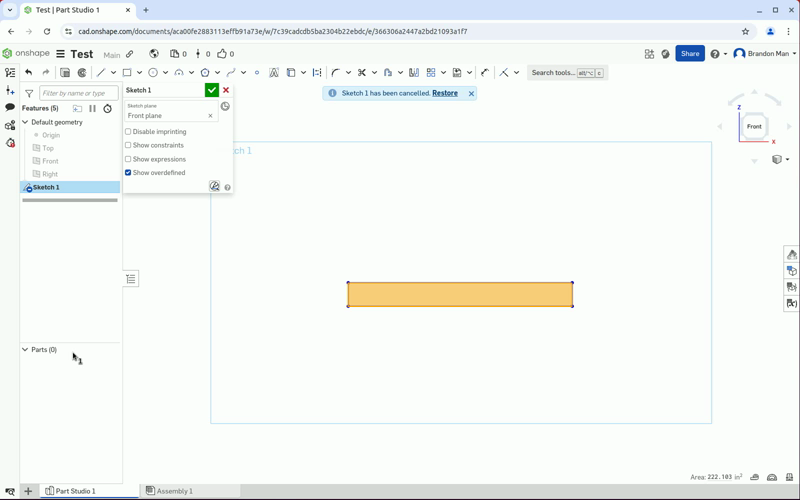
key(shift+e)
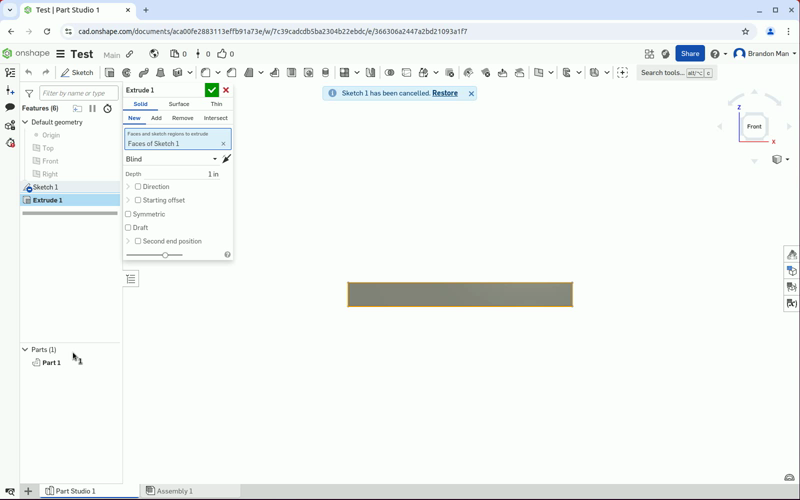
mouse_move(143, 106)
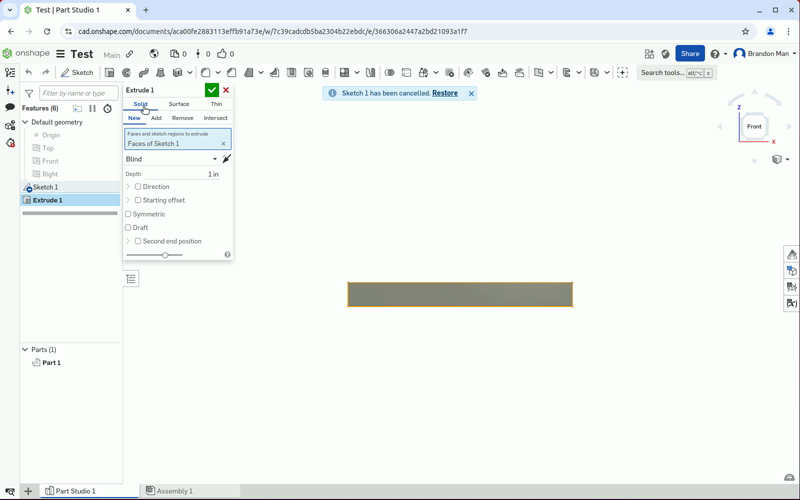
click(143, 106)
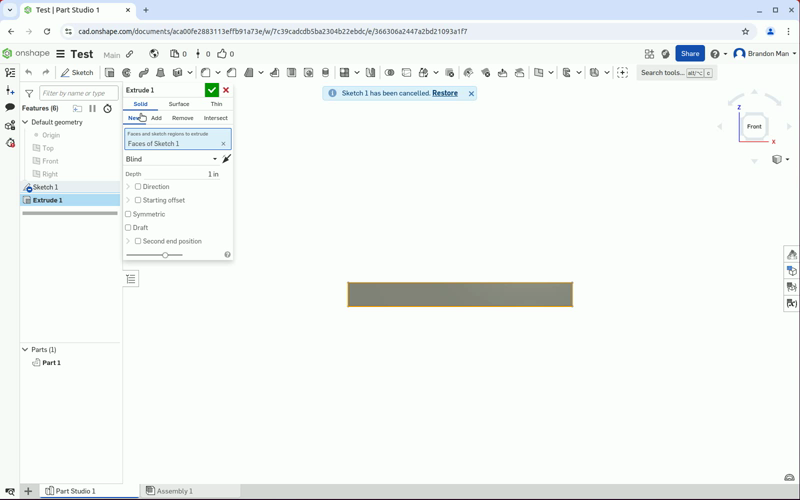
mouse_move(137, 120)
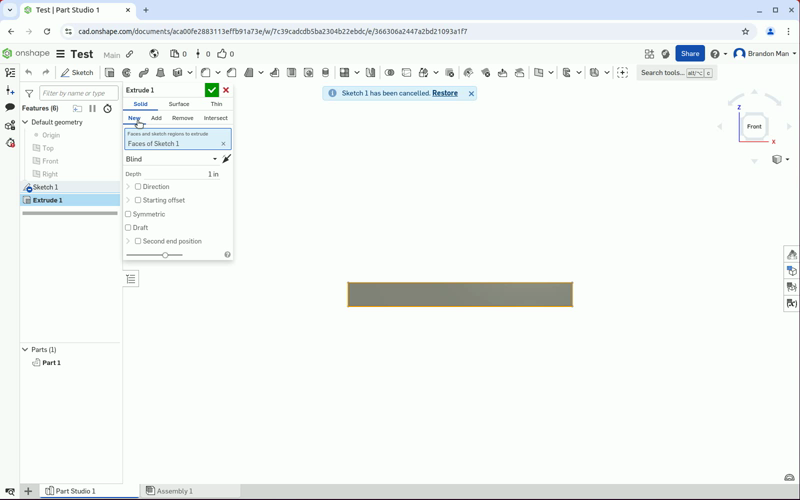
click(137, 120)
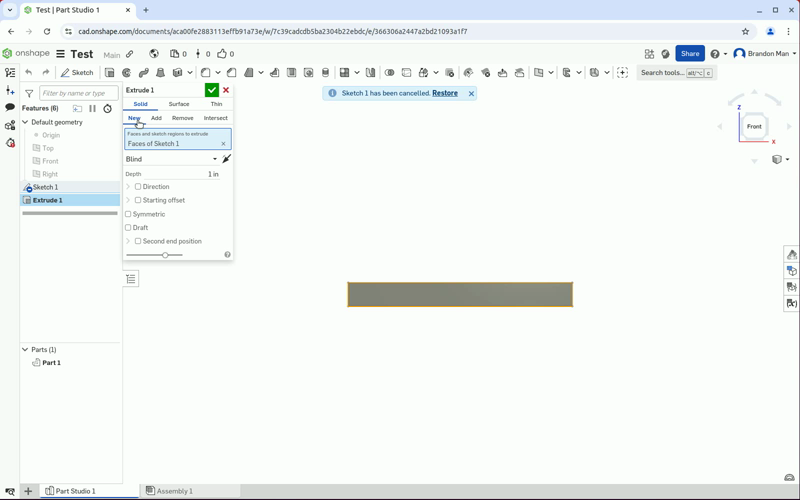
key(tab, 4)
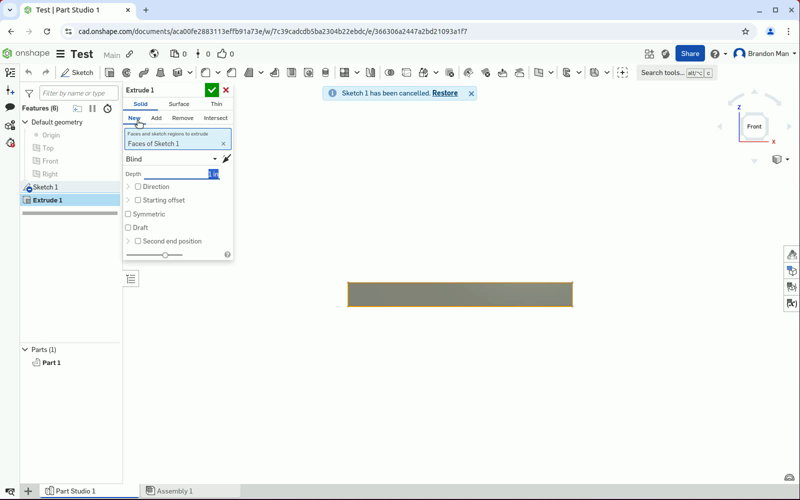
text(2.407)
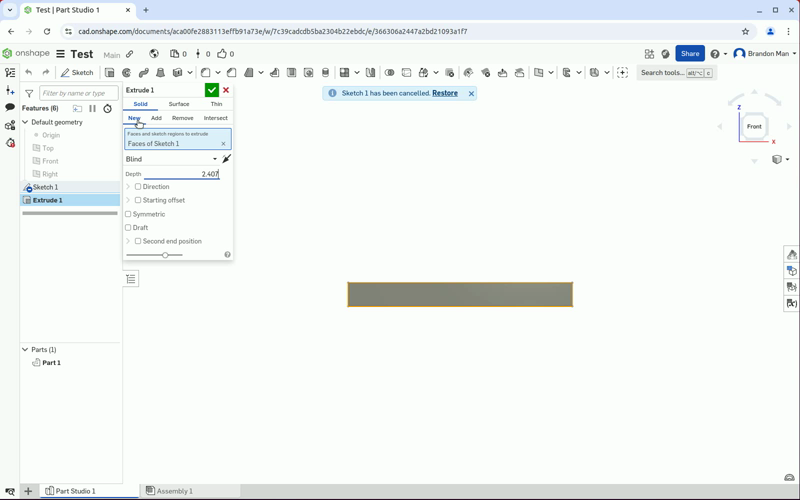
key(enter)
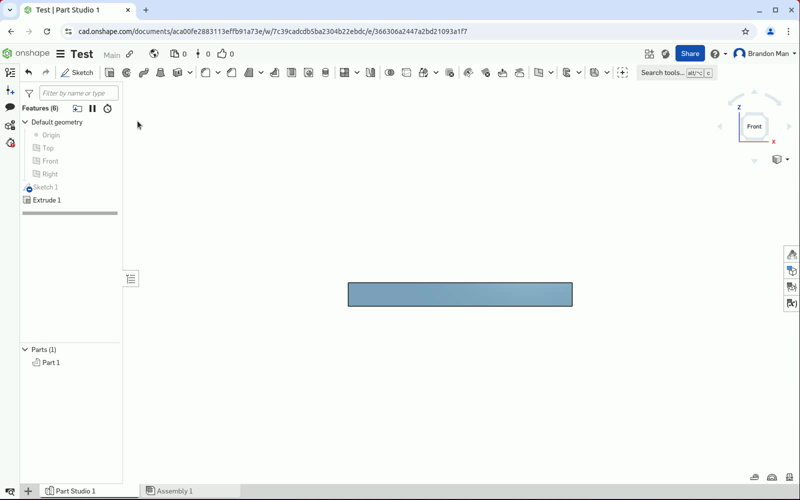
key(shift+h)
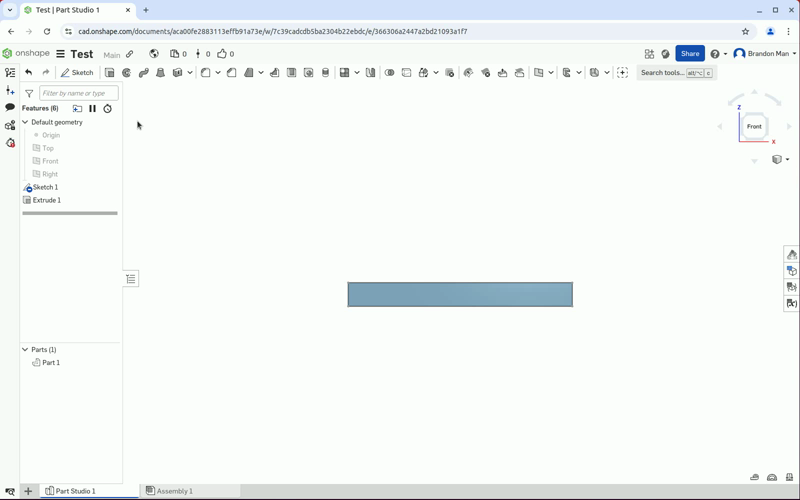
key(shift+h)
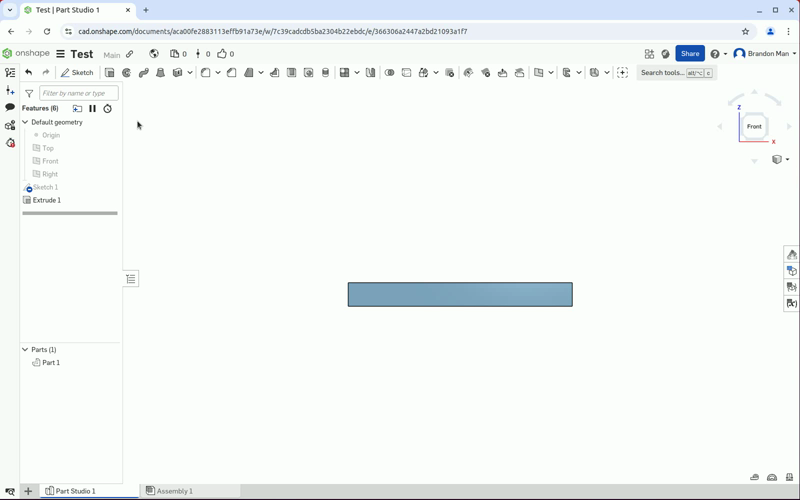
mouse_move(73, 189)
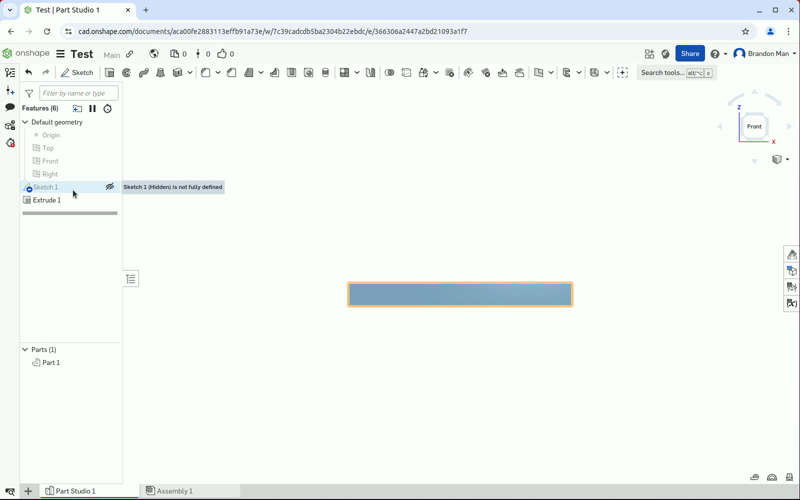
click(73, 189)
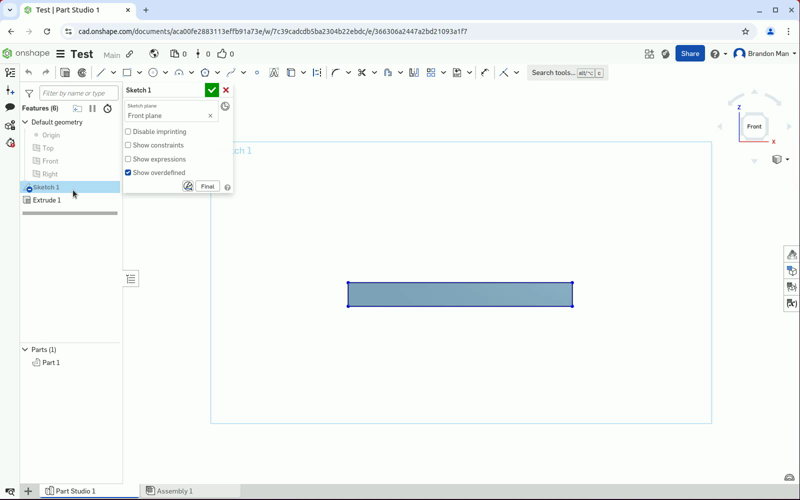
mouse_move(229, 92)
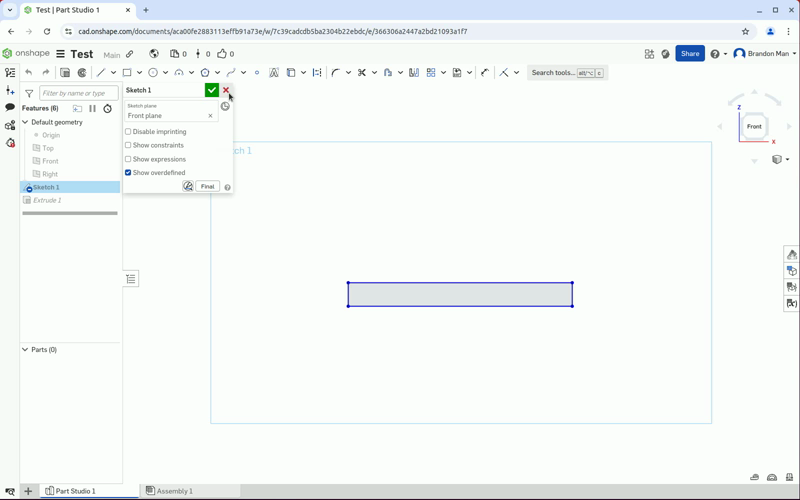
click(229, 92)
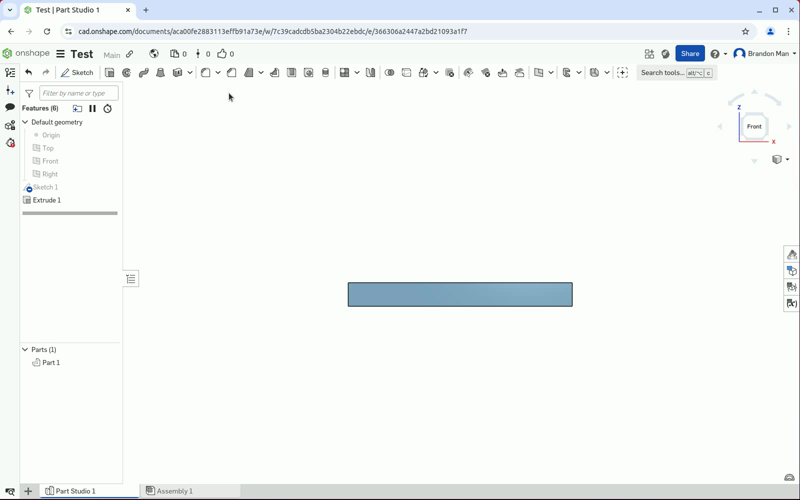
mouse_move(73, 352)
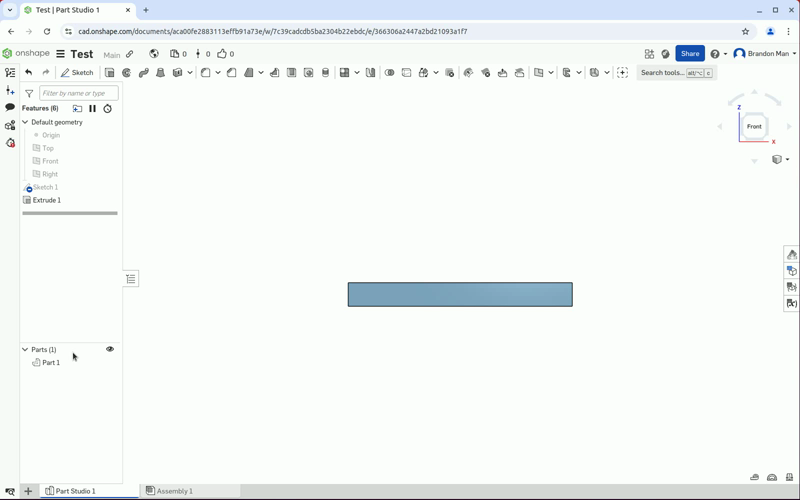
key(y)
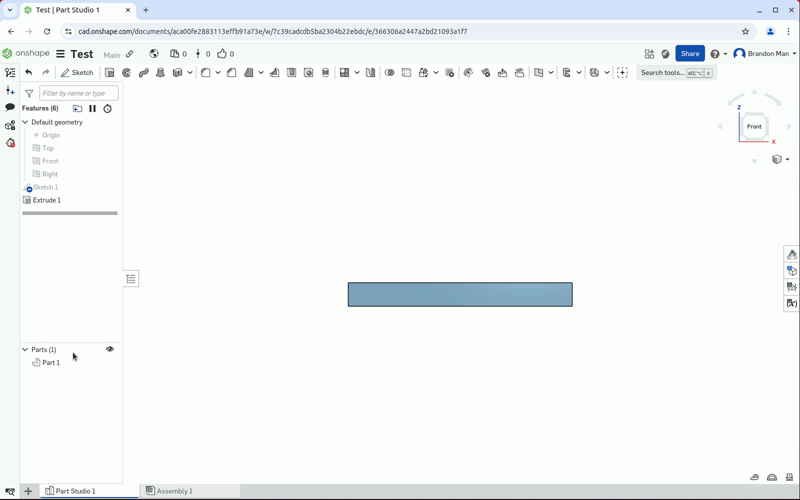
key(shift+p)
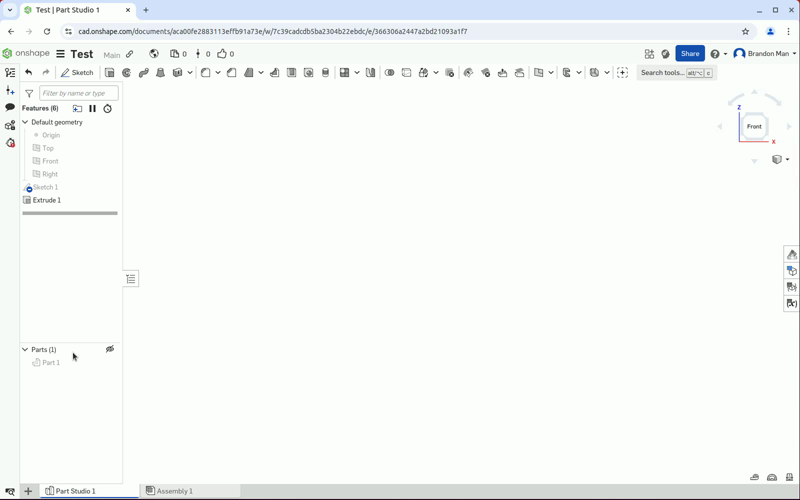
key(space)
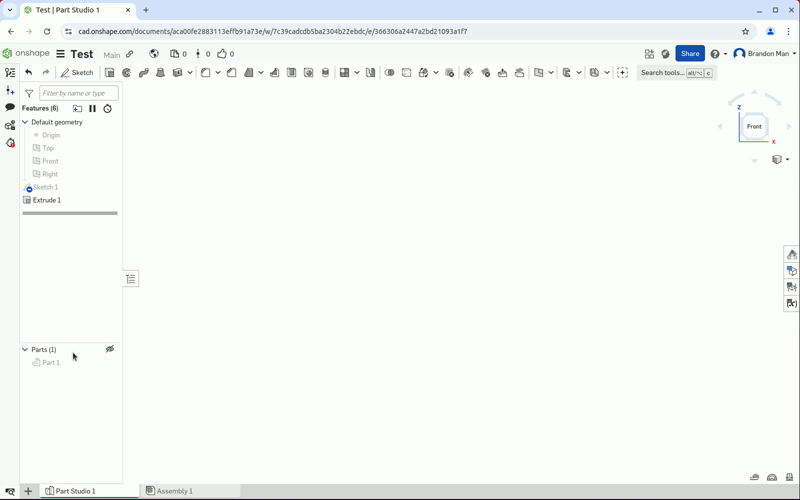
key_down(shift)
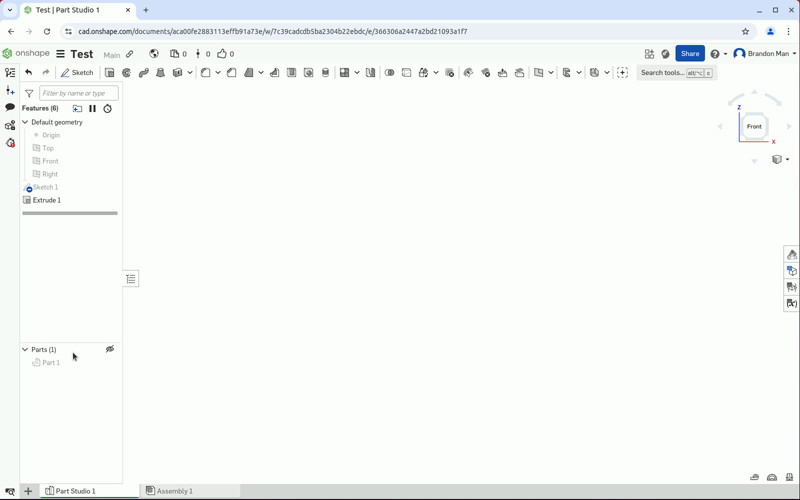
key(left)
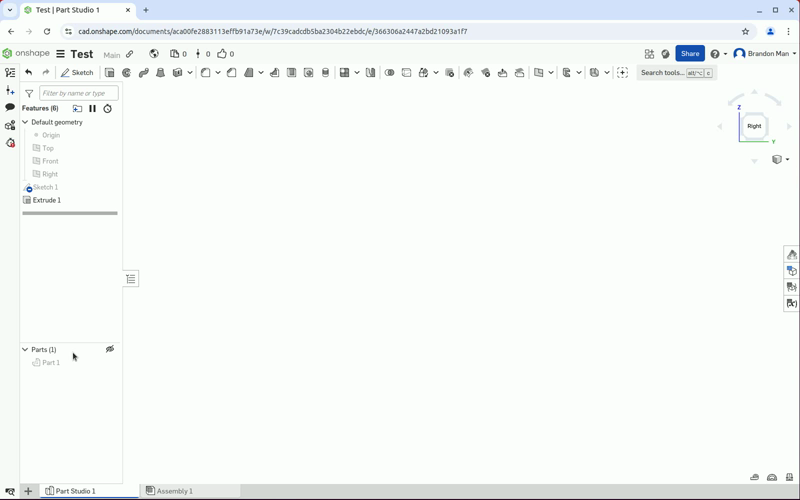
key_up(shift)
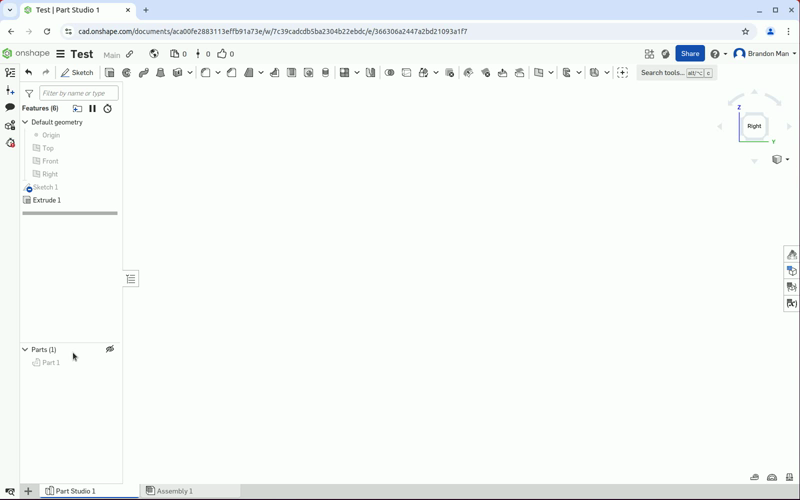
mouse_move(73, 352)
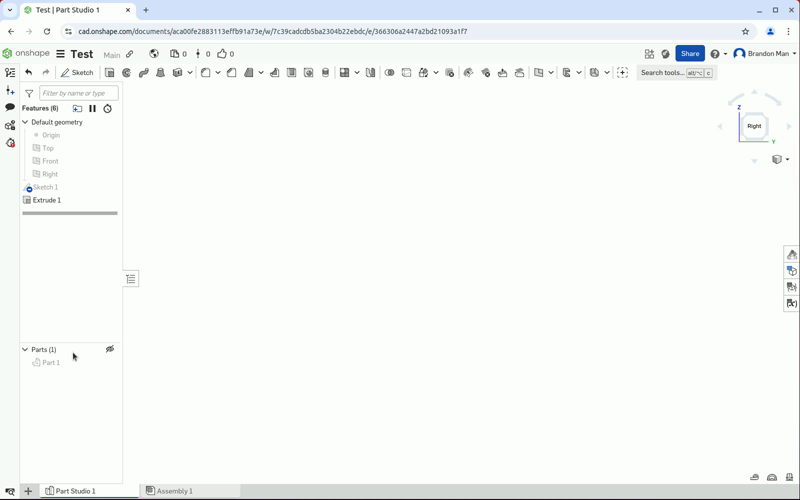
key(shift+y)
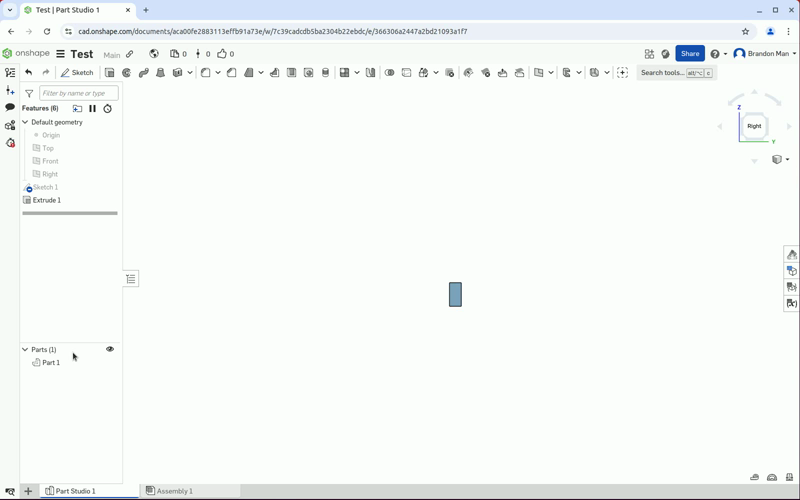
mouse_move(541, 75)
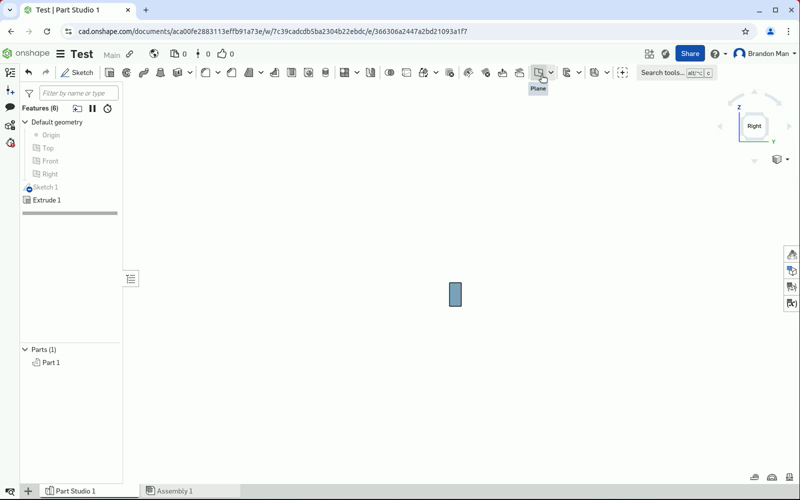
click(541, 75)
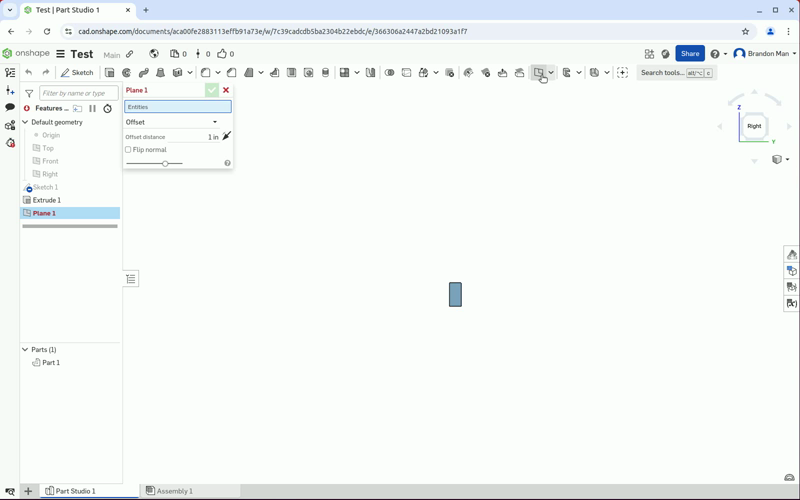
mouse_move(73, 176)
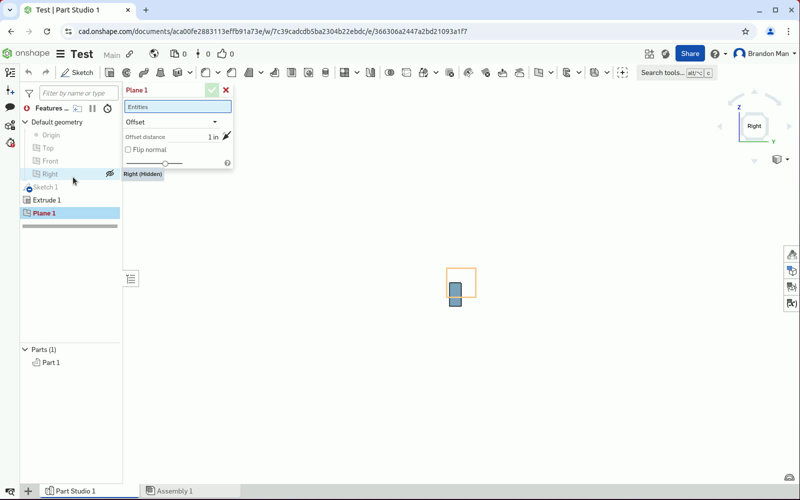
click(73, 176)
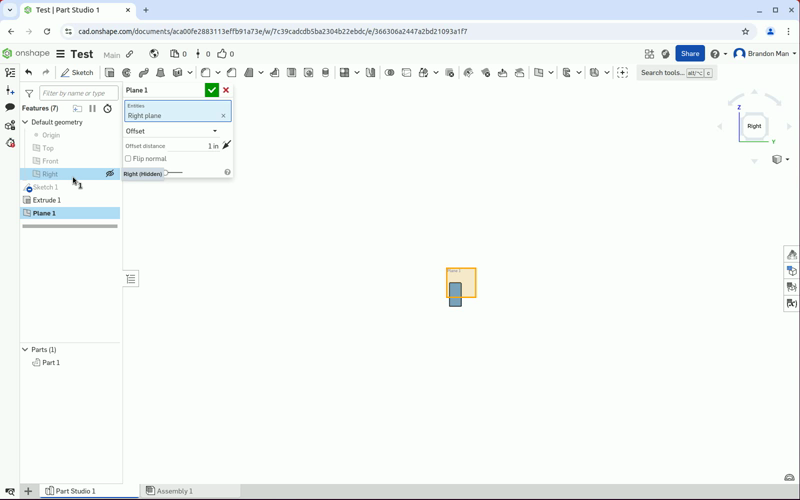
key(tab, 2)
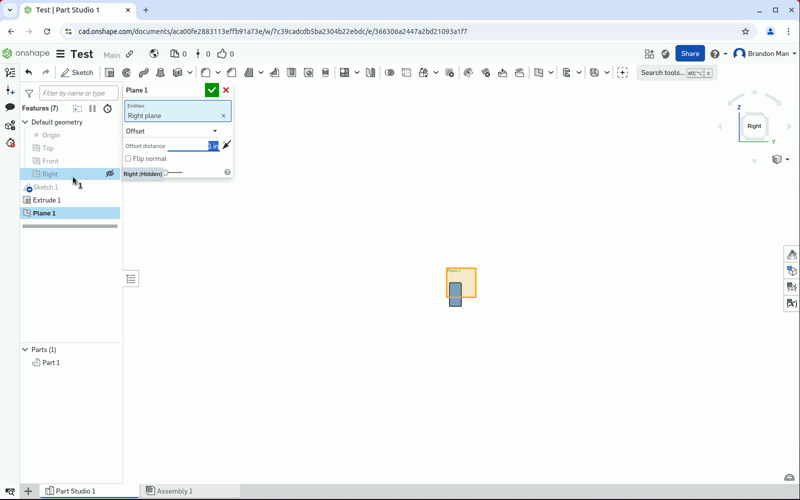
text(23.108)
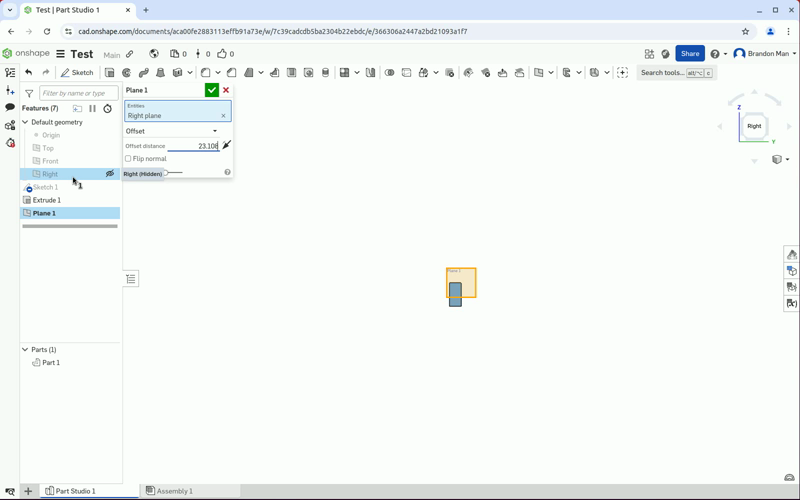
key(enter, 2)
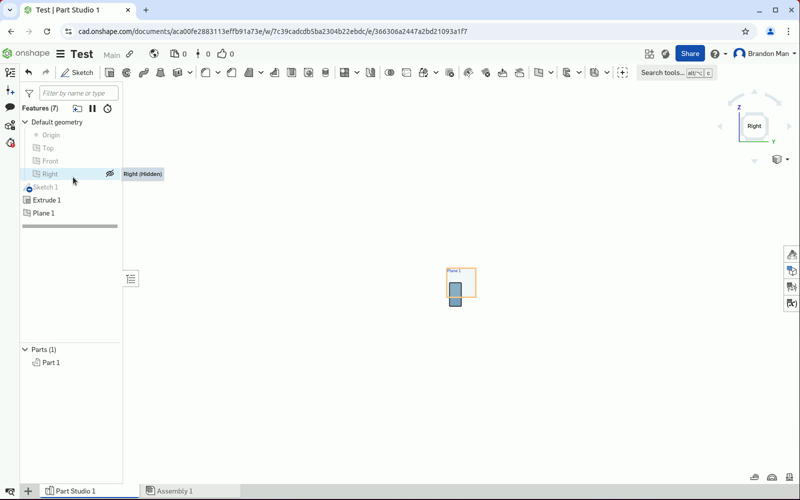
key(shift+s)
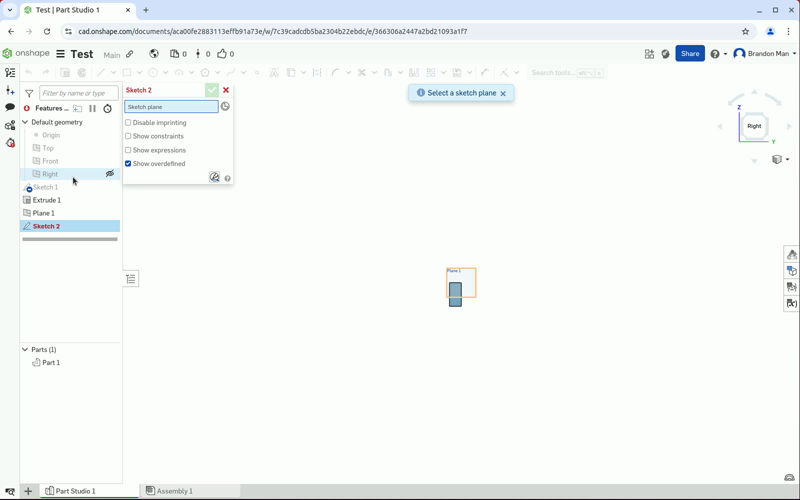
mouse_move(73, 215)
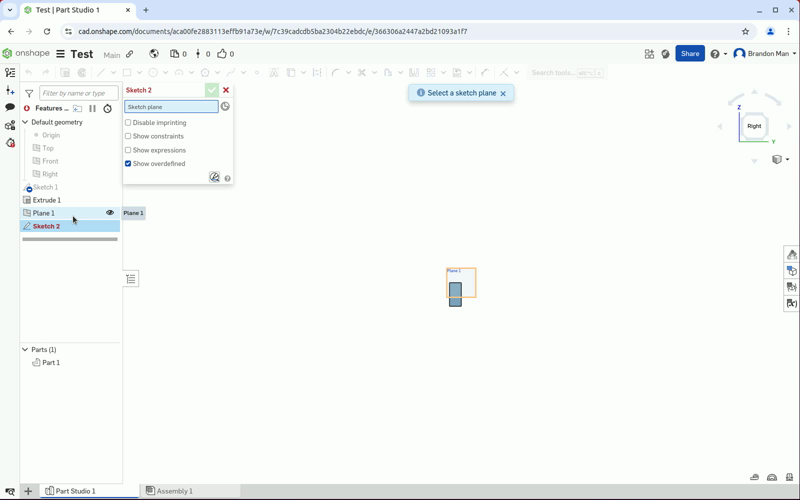
click(73, 215)
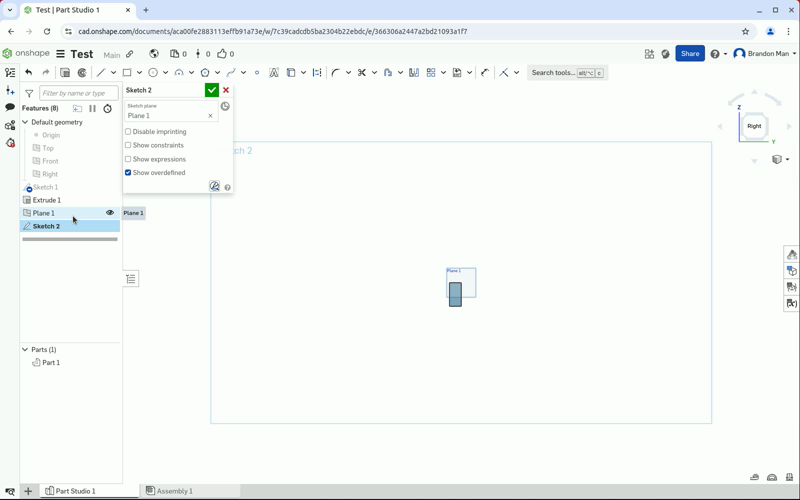
mouse_move(73, 352)
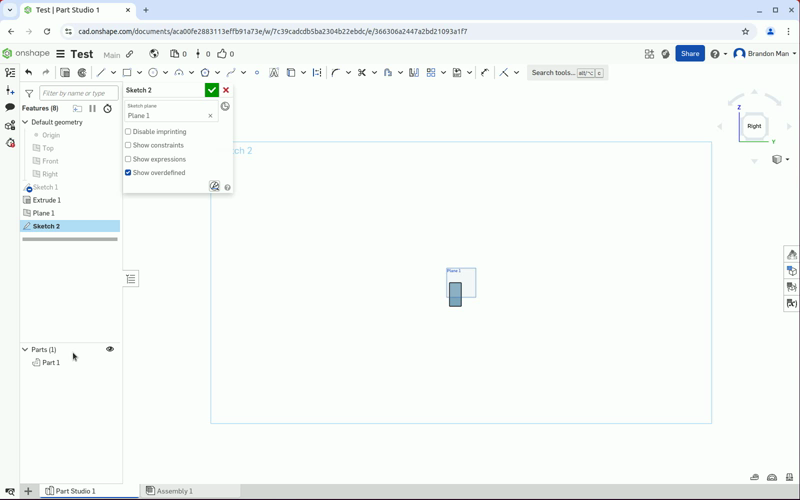
key(y)
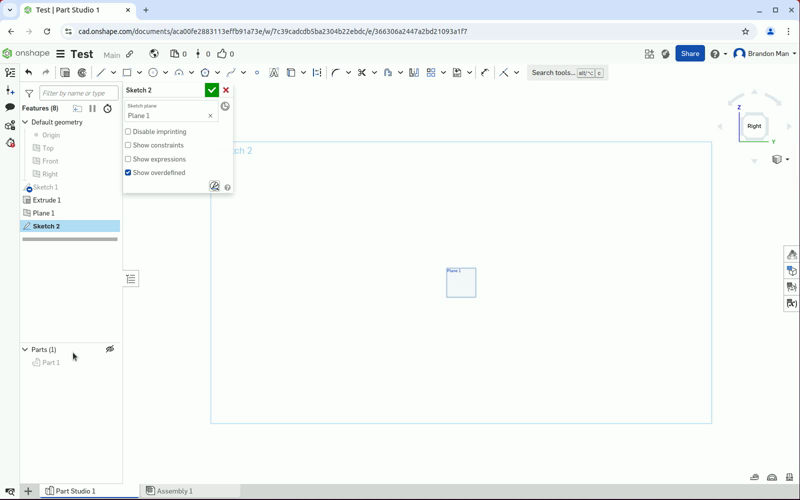
key(l)
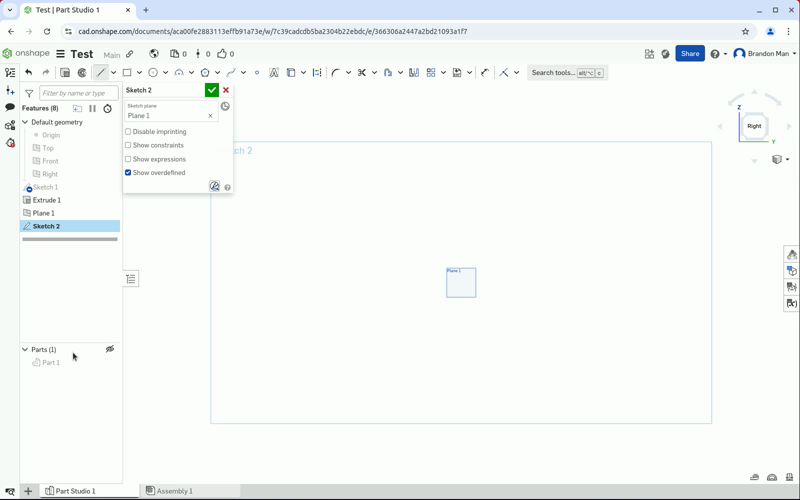
key_down(shift)
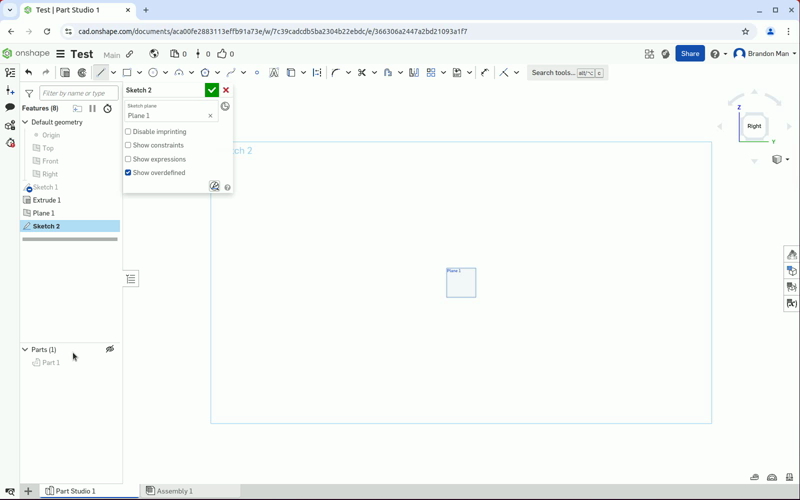
mouse_move(450, 305)
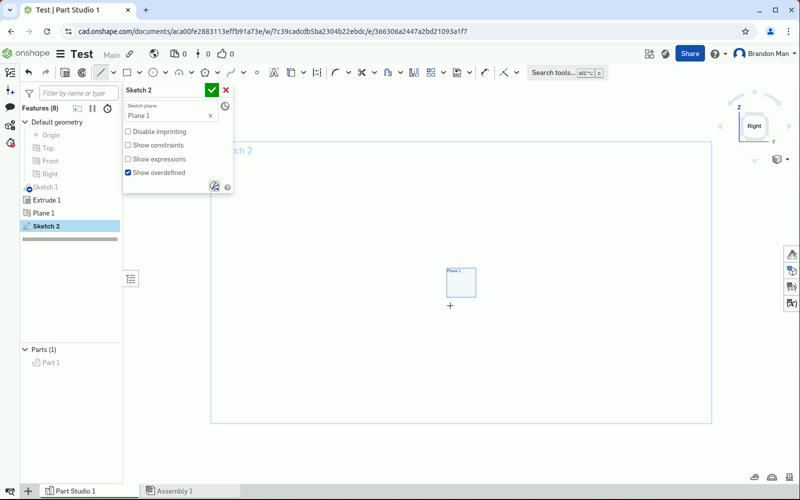
click(450, 305)
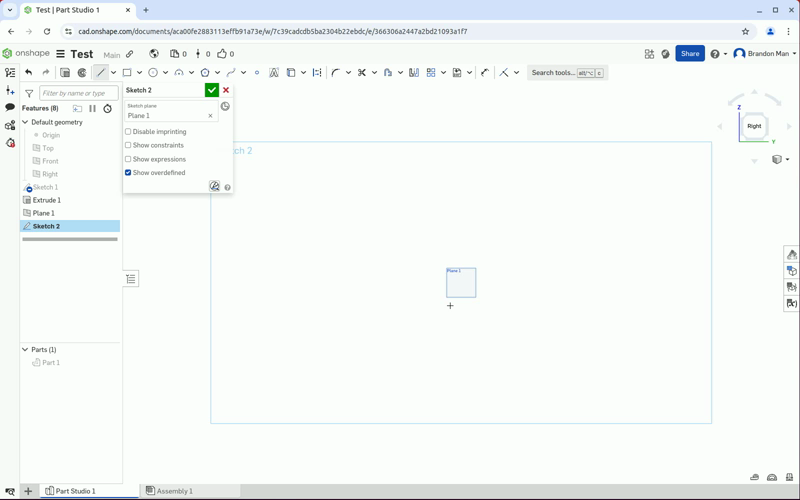
key_up(shift)
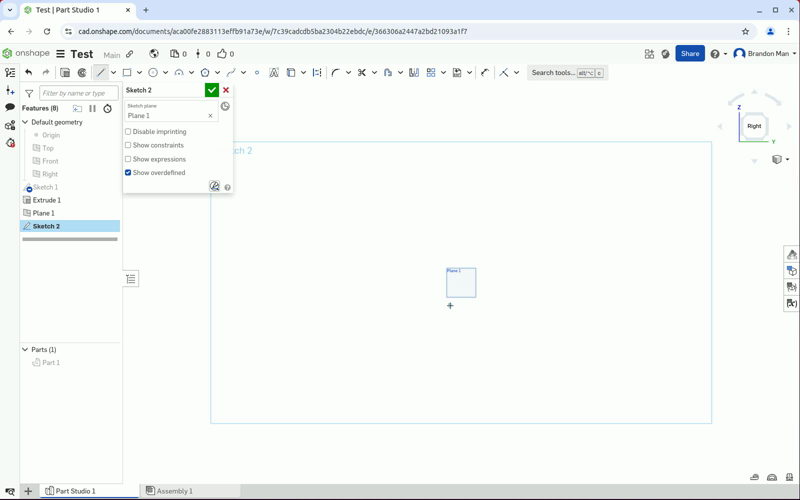
key_down(shift)
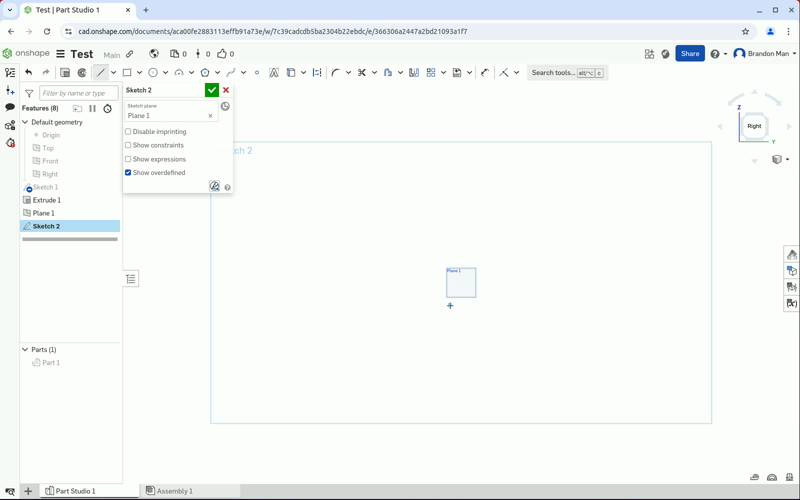
mouse_move(480, 305)
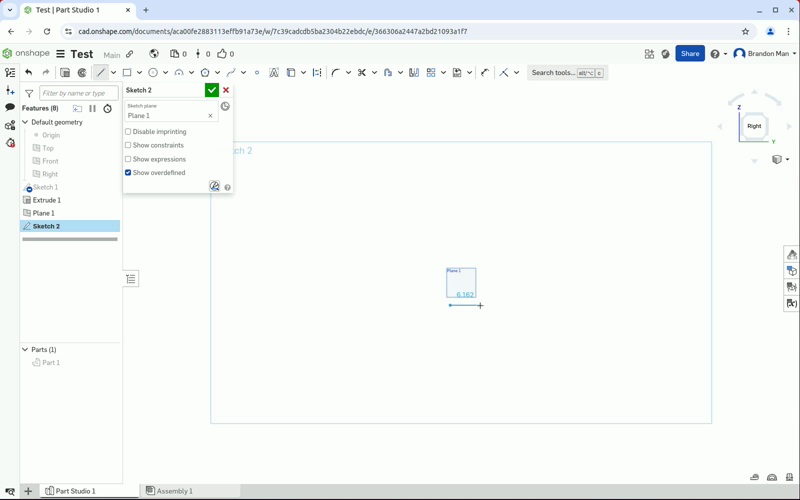
mouse_move(459, 305)
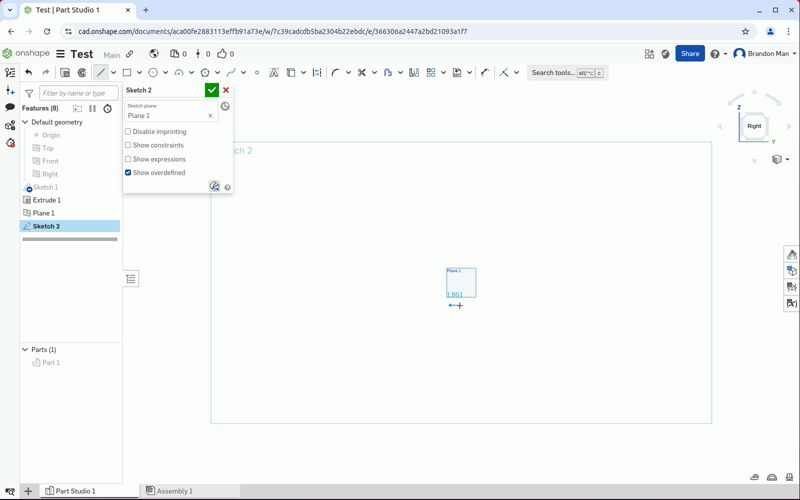
click(459, 305)
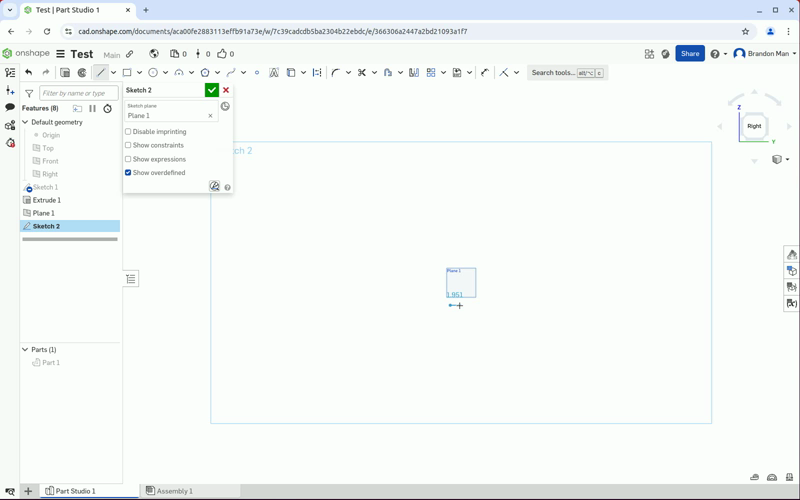
key_up(shift)
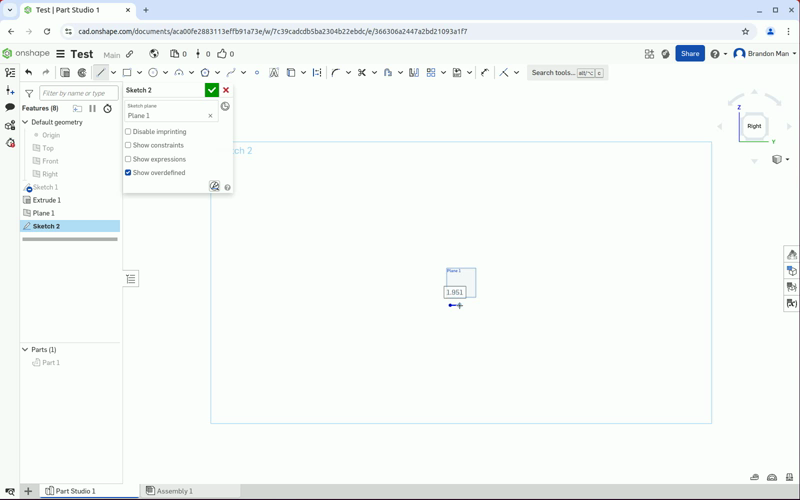
key_down(shift)
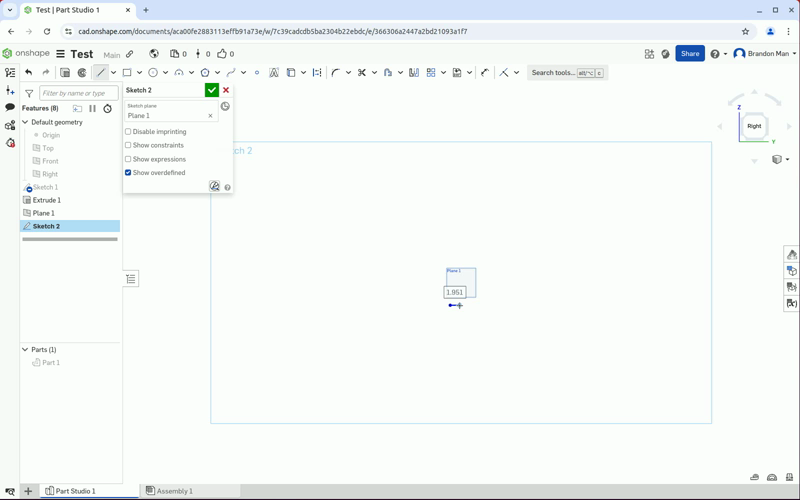
mouse_move(489, 305)
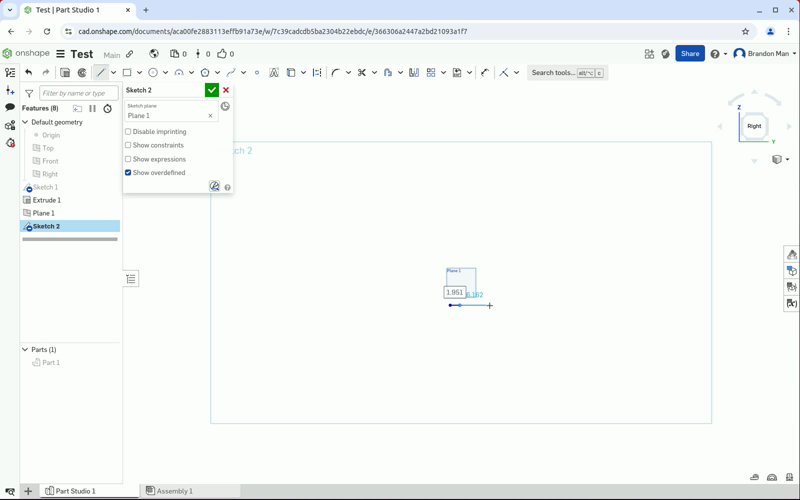
mouse_move(459, 283)
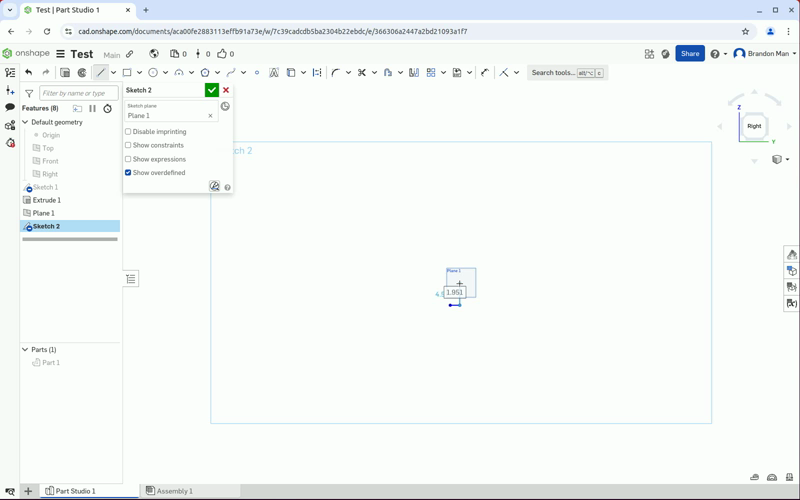
click(459, 283)
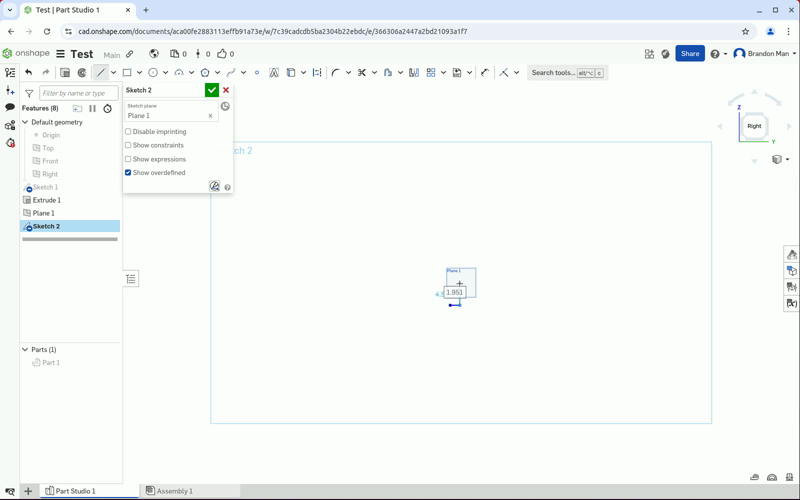
key_up(shift)
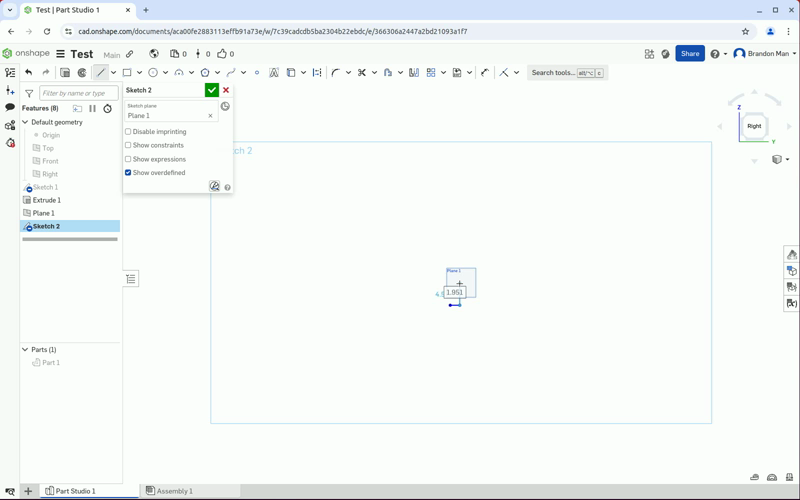
key_down(shift)
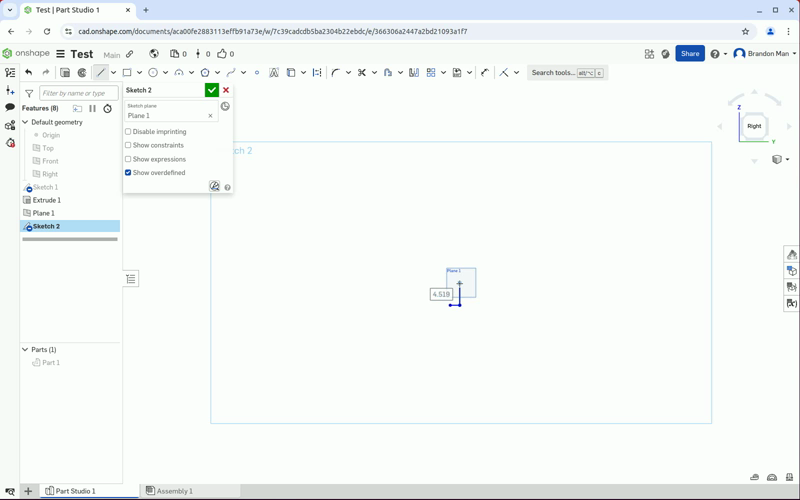
mouse_move(489, 283)
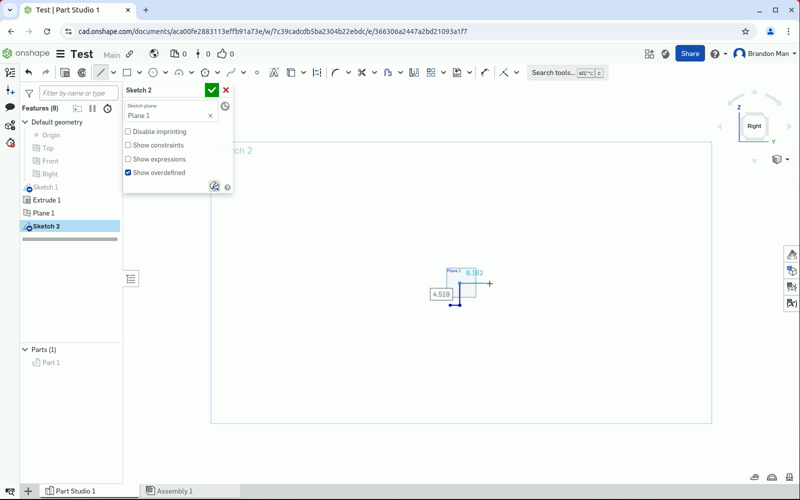
mouse_move(450, 283)
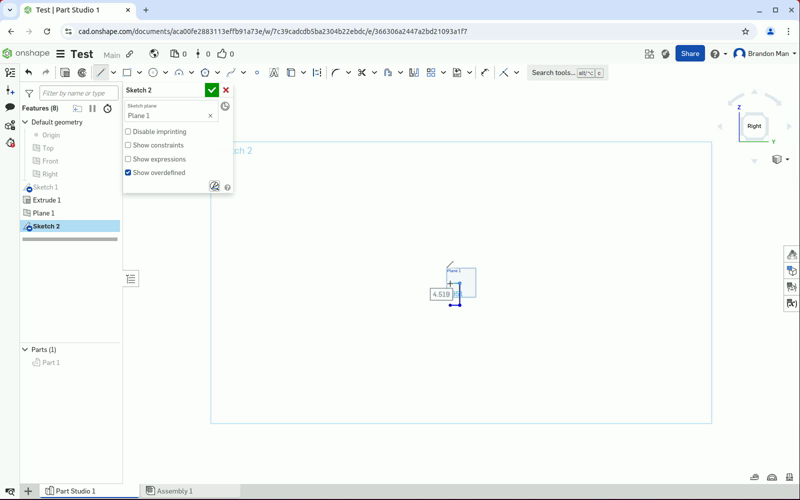
click(450, 283)
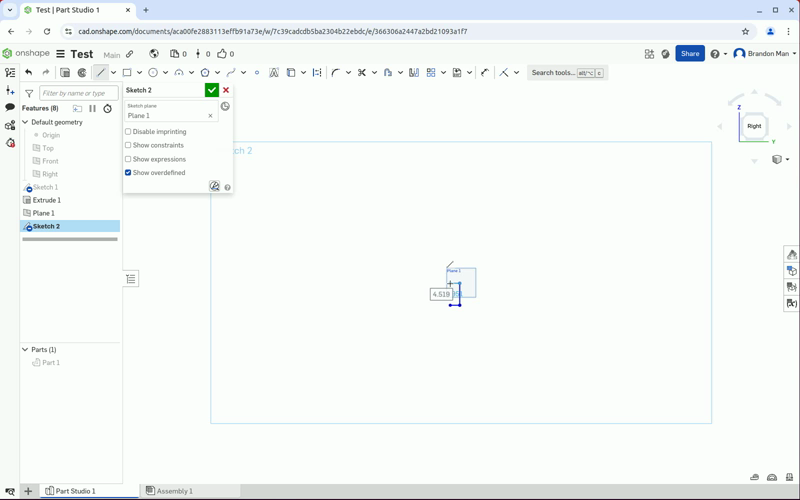
key_up(shift)
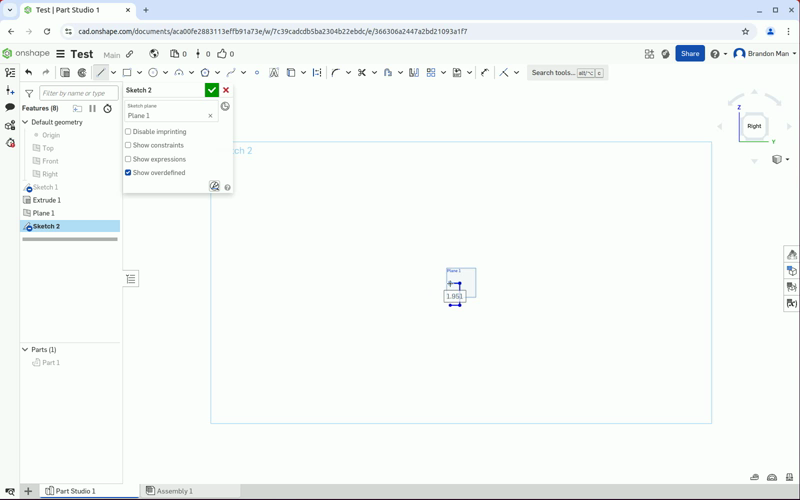
mouse_move(480, 283)
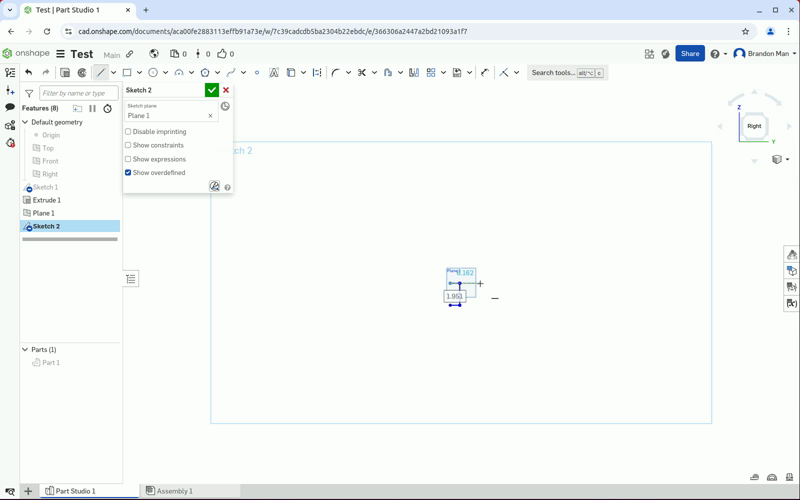
key_down(shift)
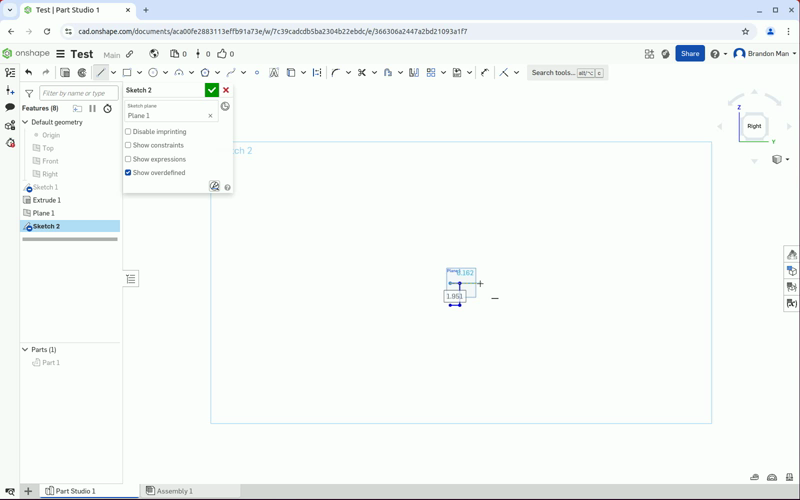
mouse_move(450, 305)
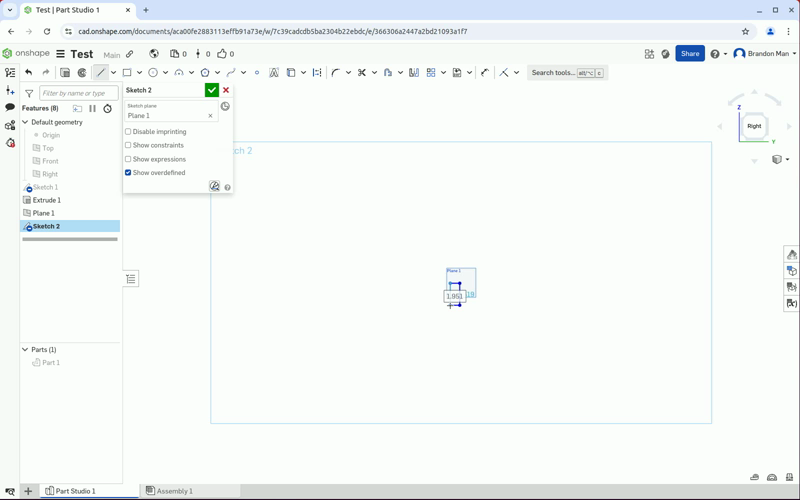
key_up(shift)
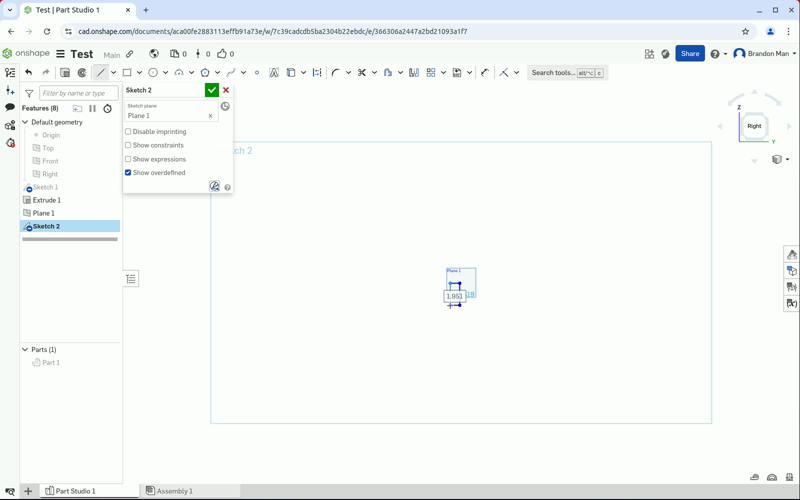
click(450, 305)
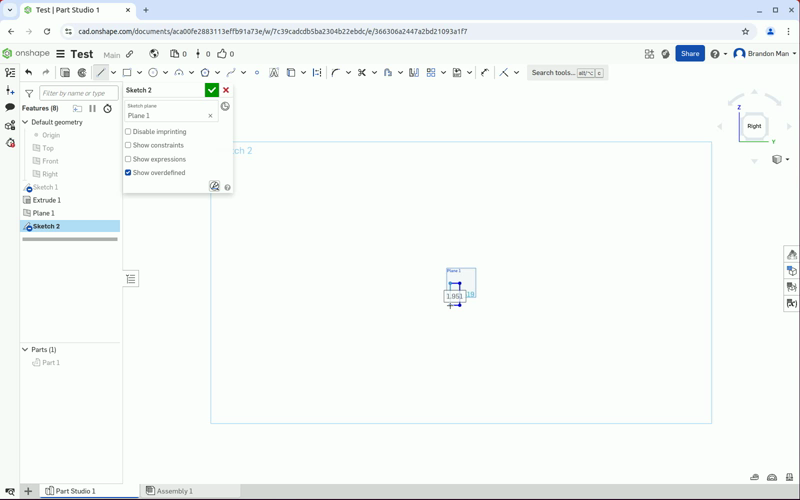
key(esc)
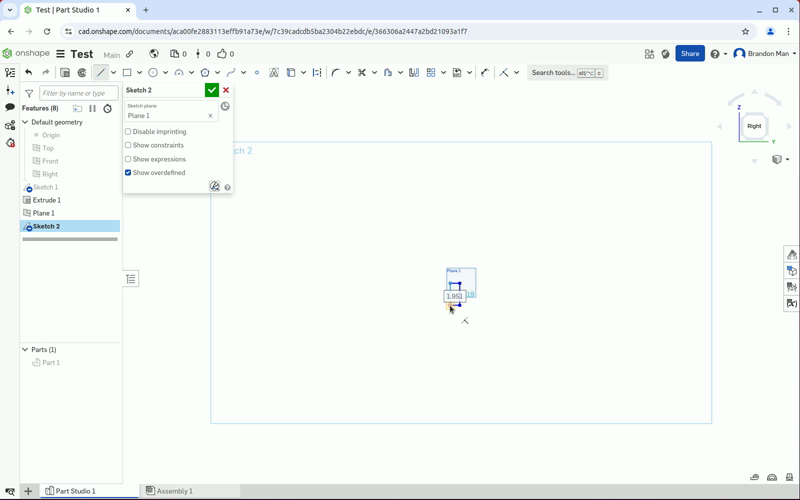
mouse_move(459, 296)
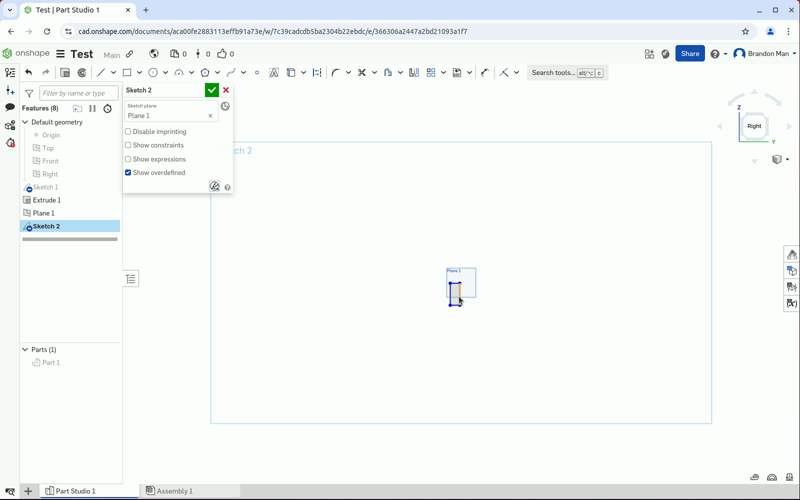
scroll(6)
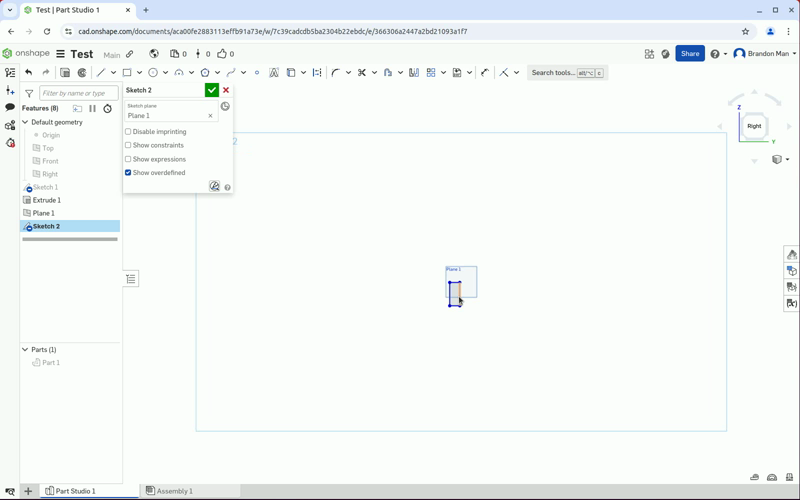
scroll(6)
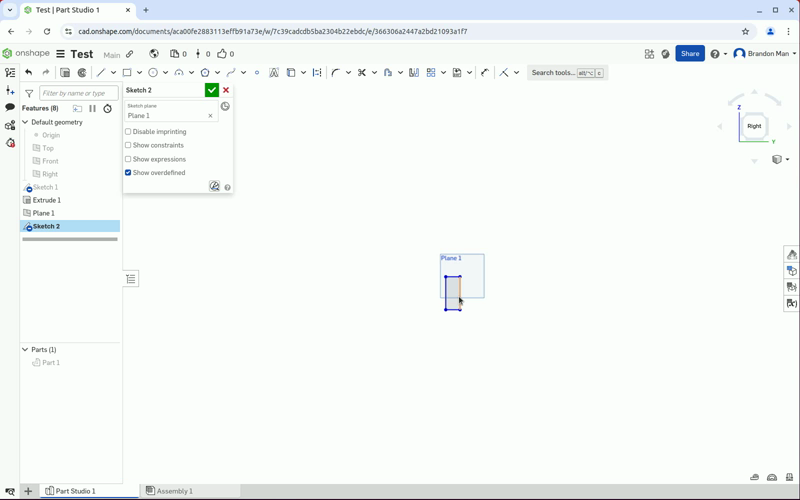
scroll(6)
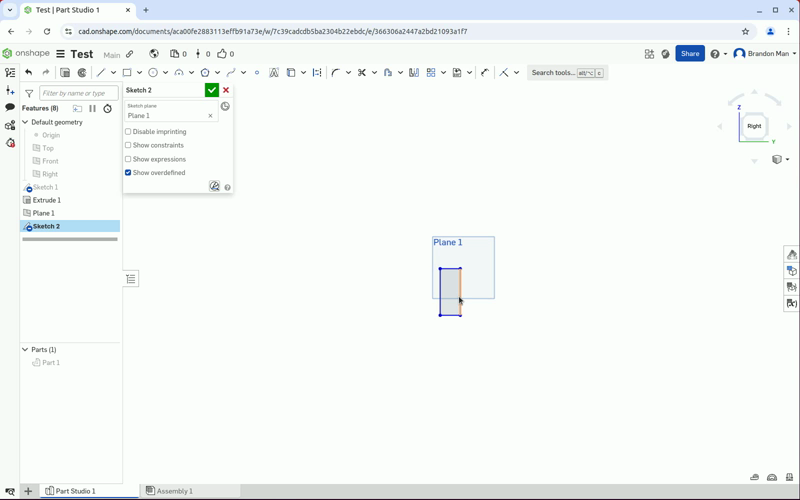
scroll(6)
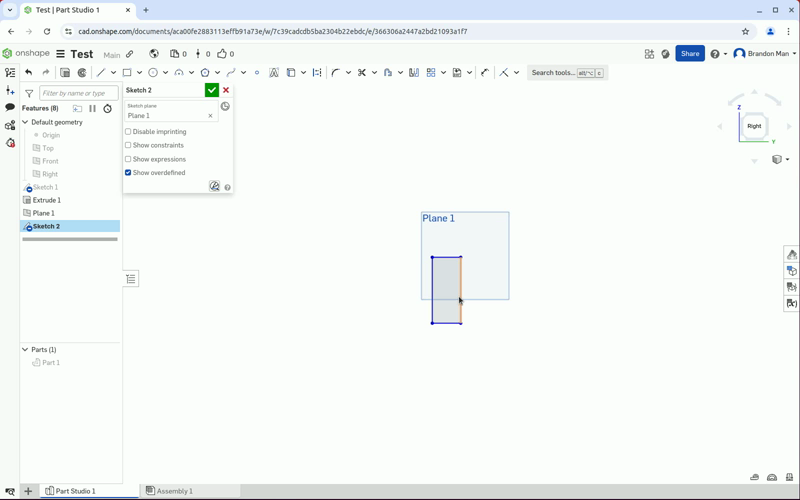
scroll(6)
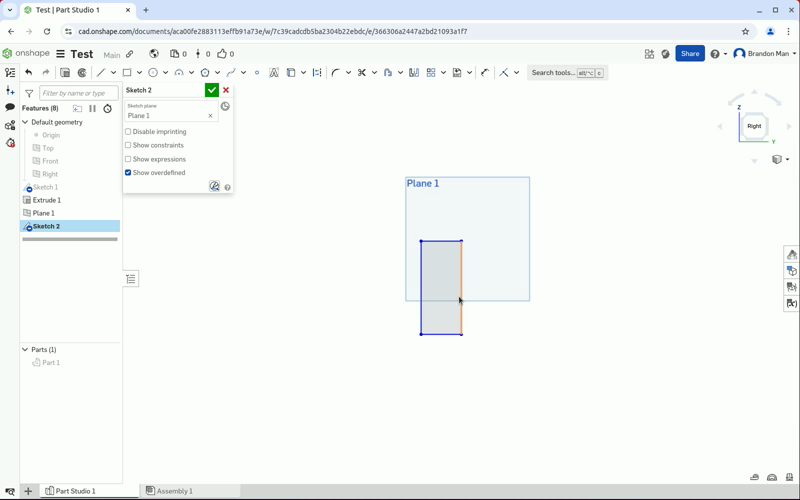
scroll(6)
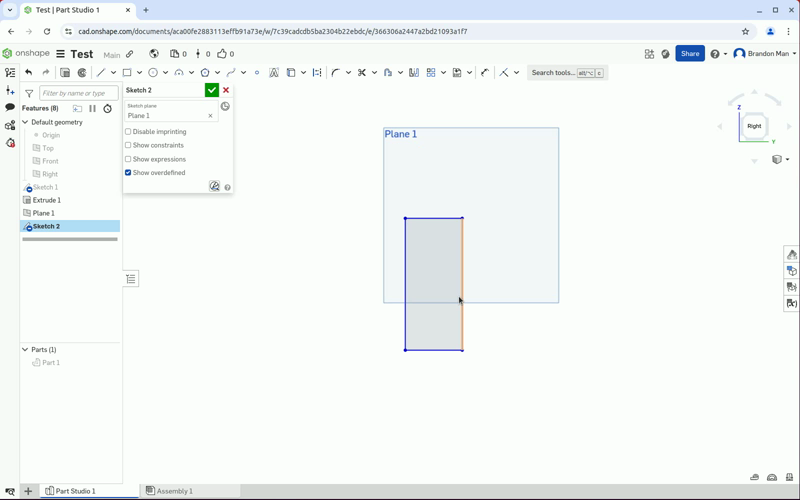
scroll(6)
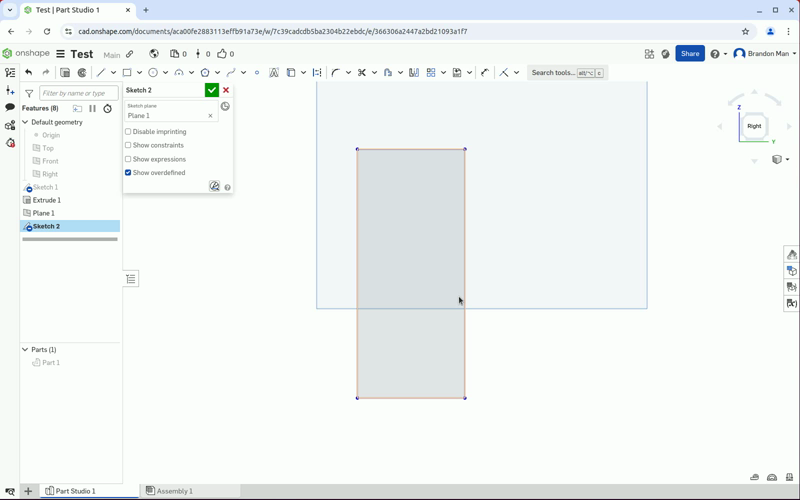
click(459, 296)
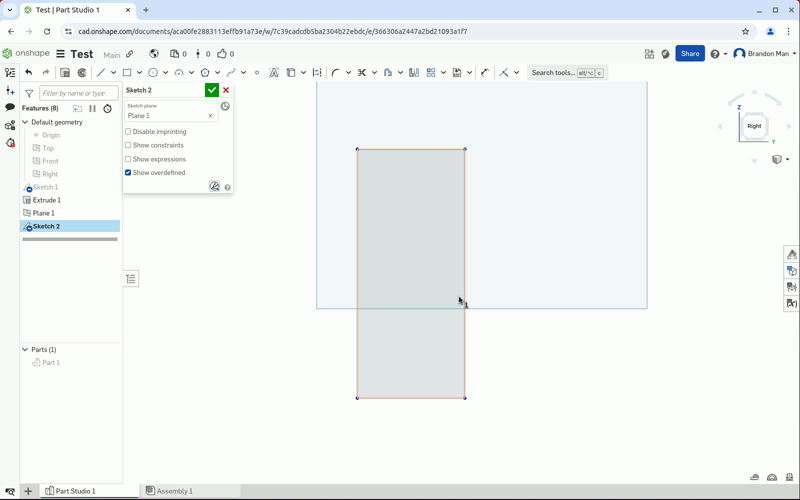
scroll(-6)
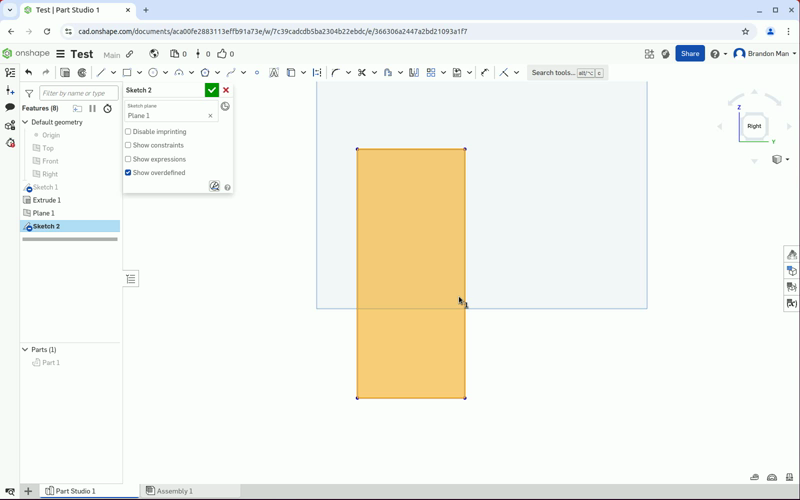
scroll(-6)
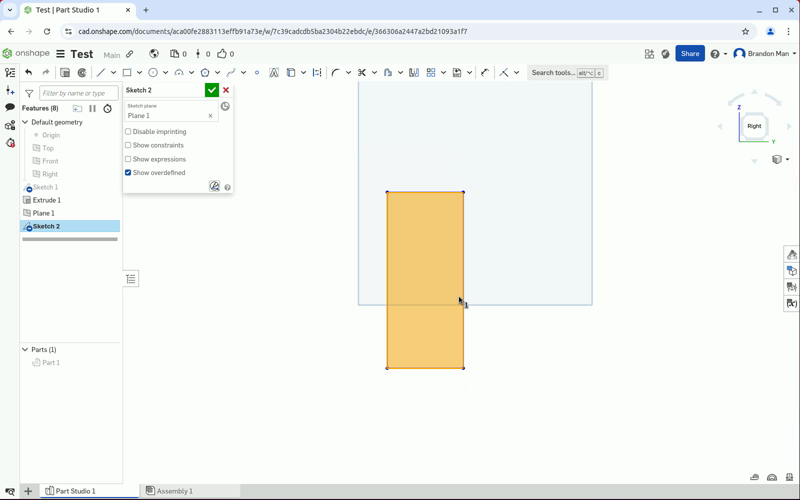
scroll(-6)
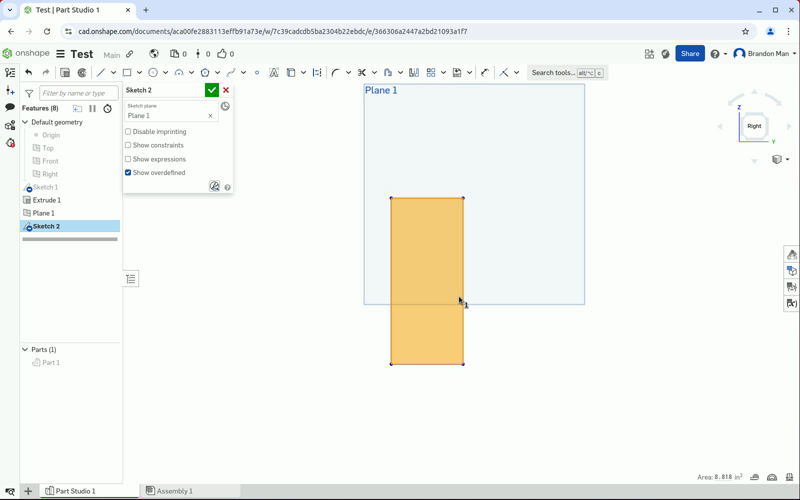
scroll(-6)
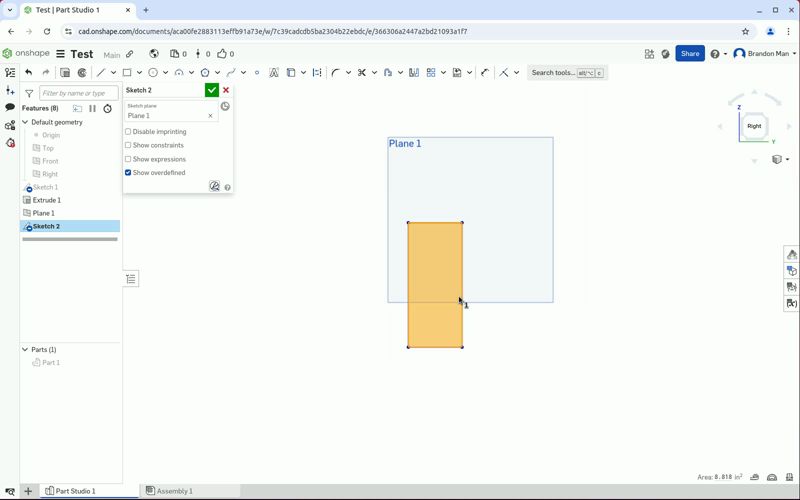
scroll(-6)
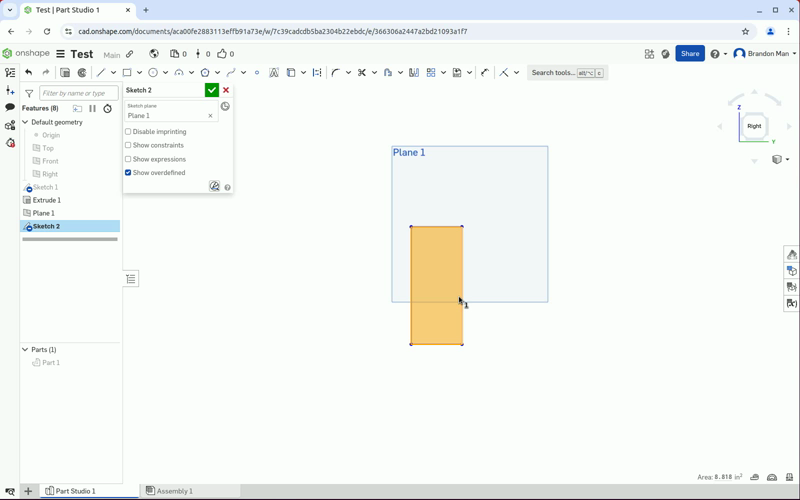
scroll(-6)
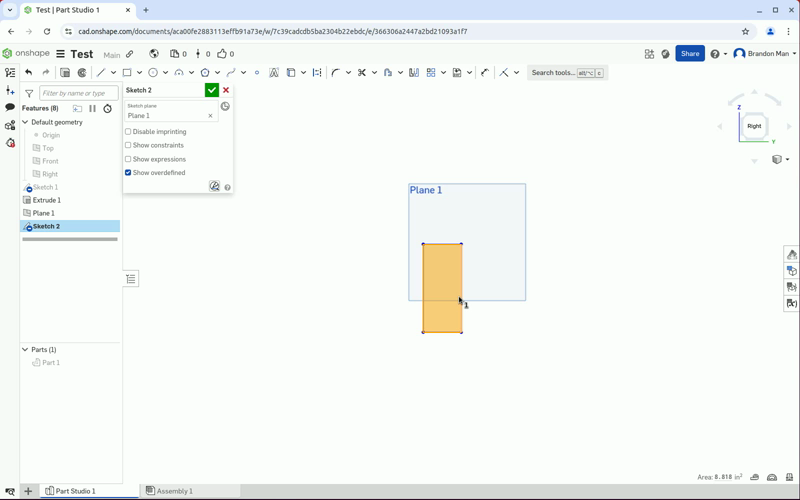
scroll(-6)
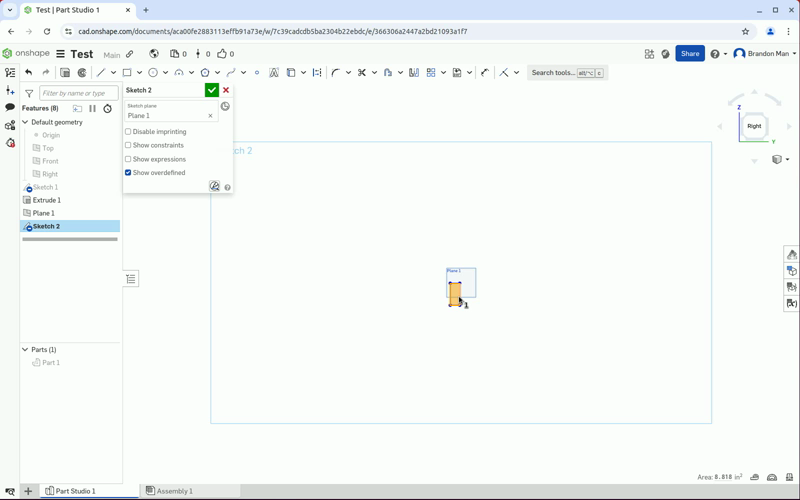
mouse_move(73, 352)
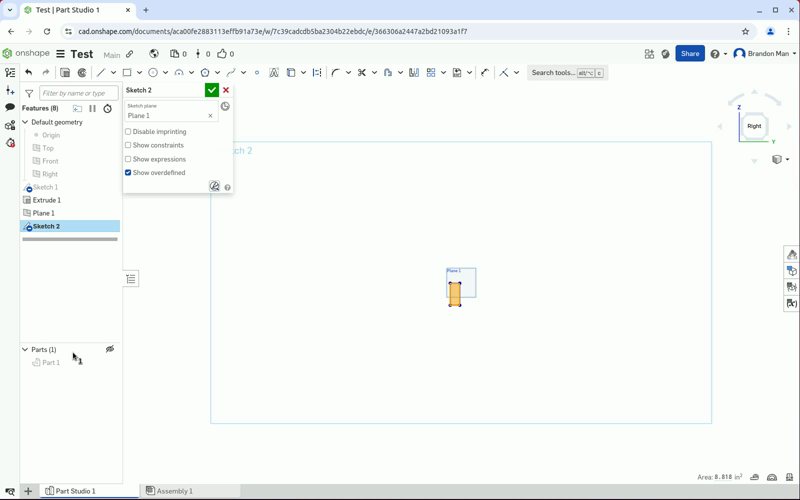
key(shift+y)
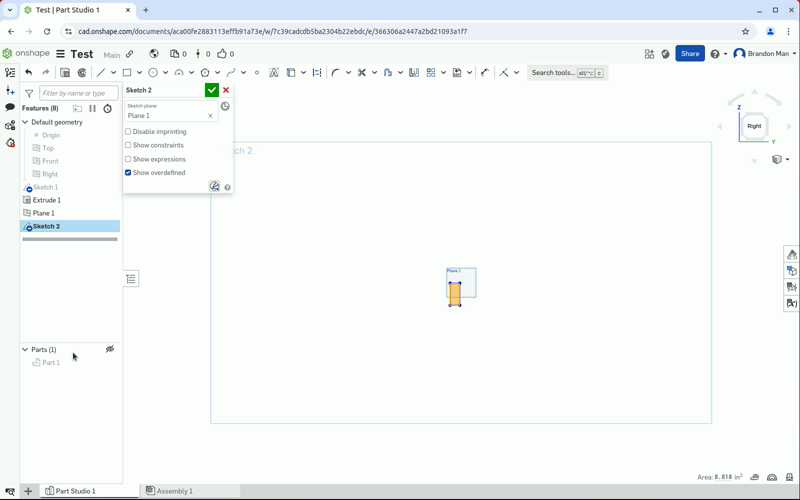
key(shift+e)
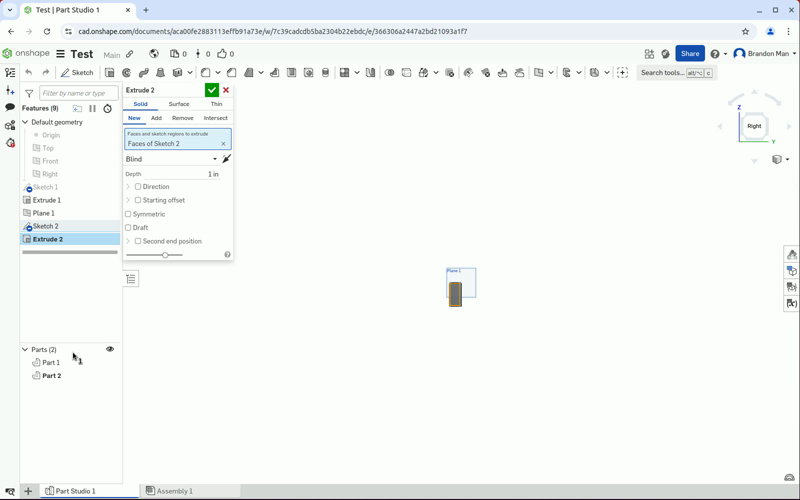
mouse_move(143, 106)
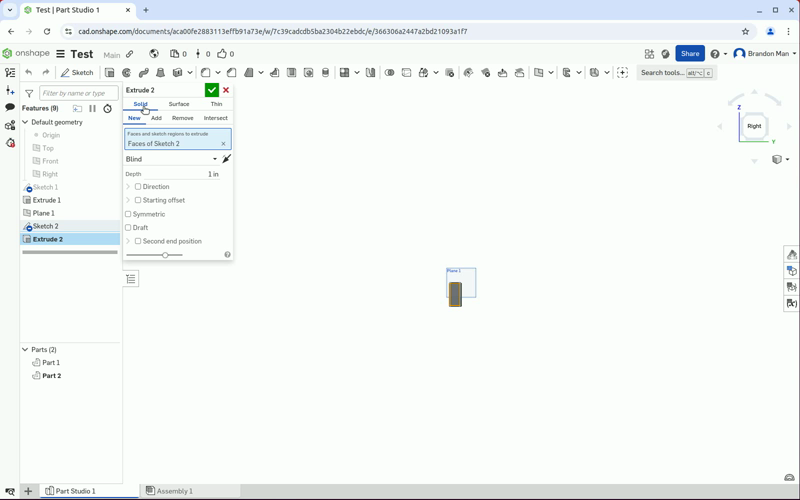
click(143, 106)
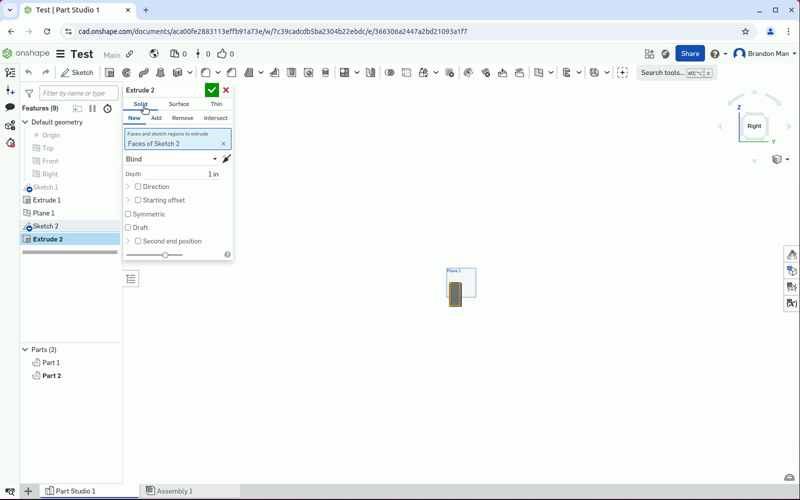
mouse_move(186, 120)
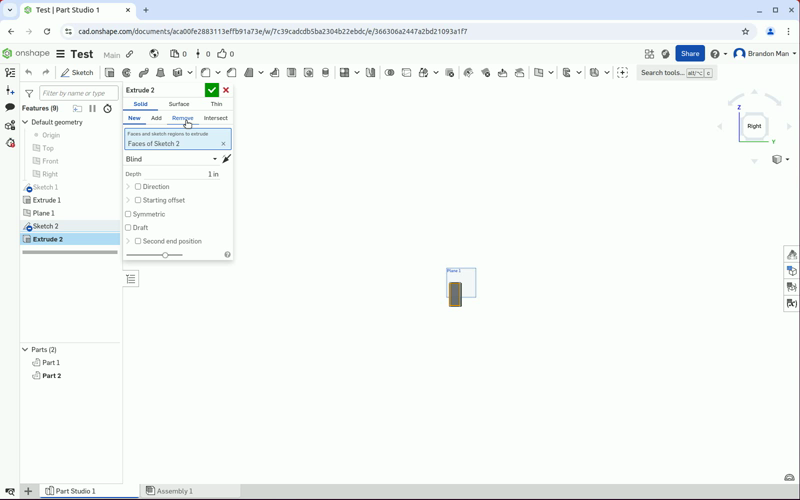
click(186, 120)
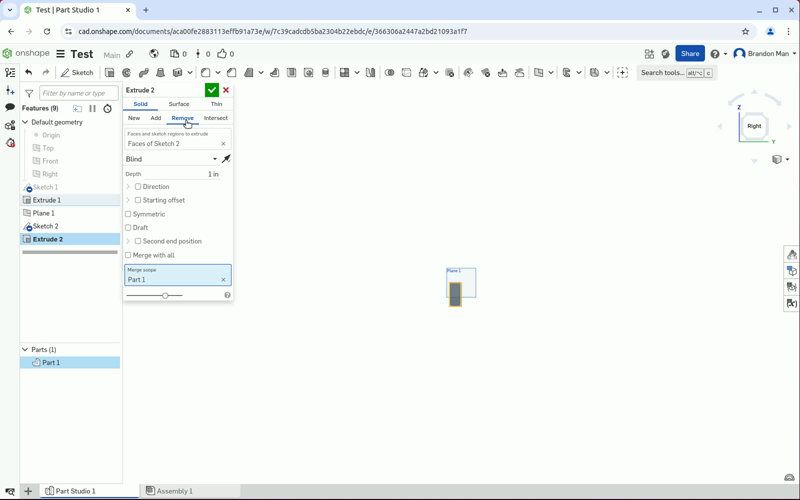
key(tab, 4)
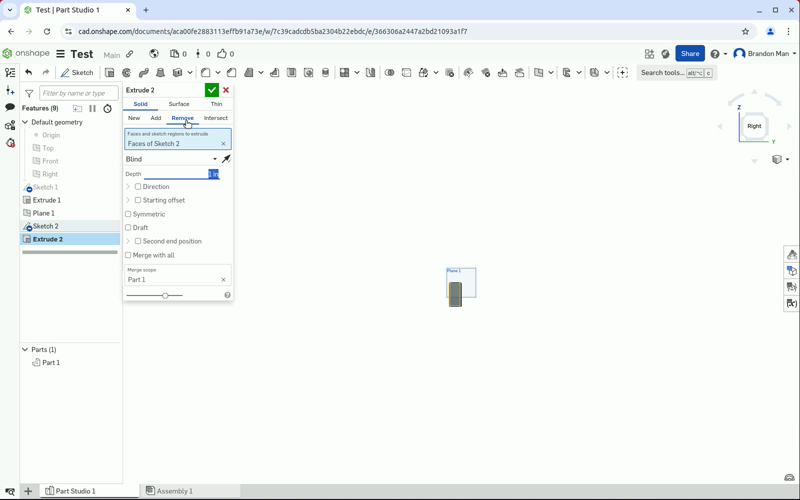
text(30.811)
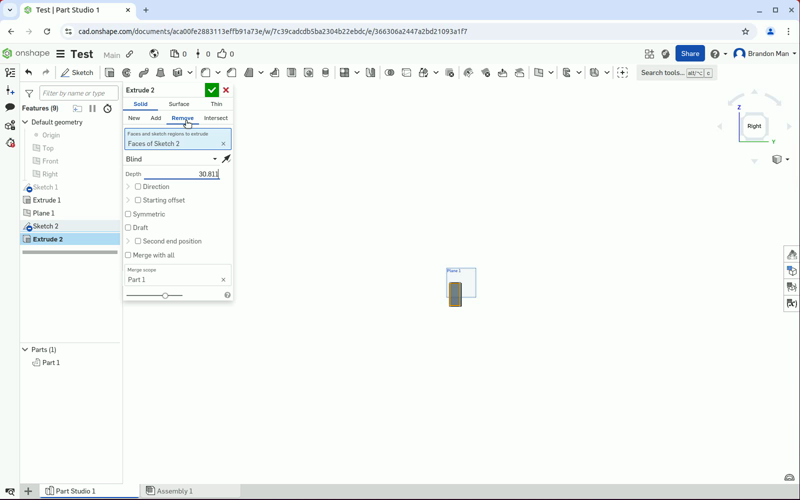
key(tab, 6)
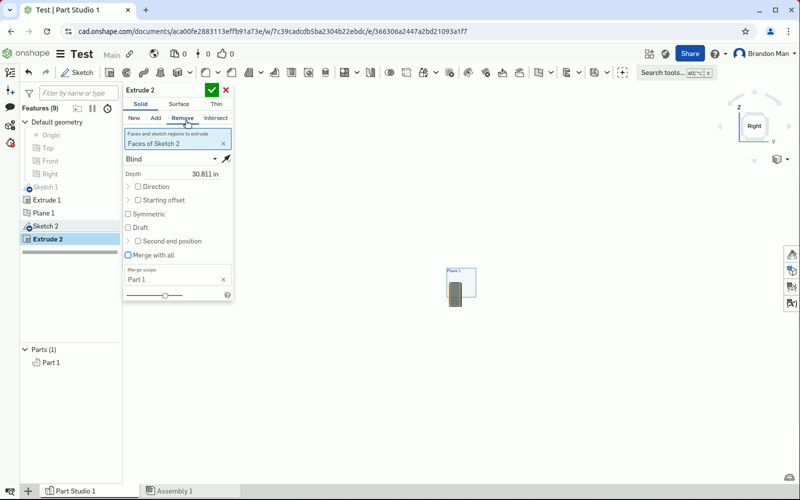
key(space)
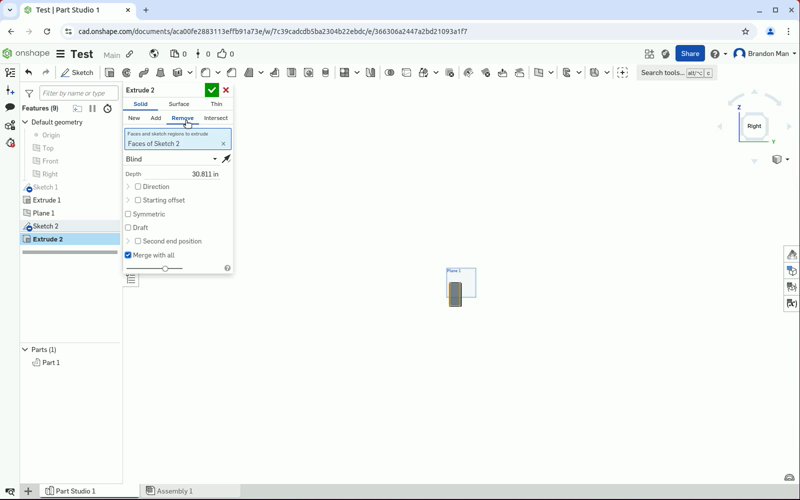
key(enter)
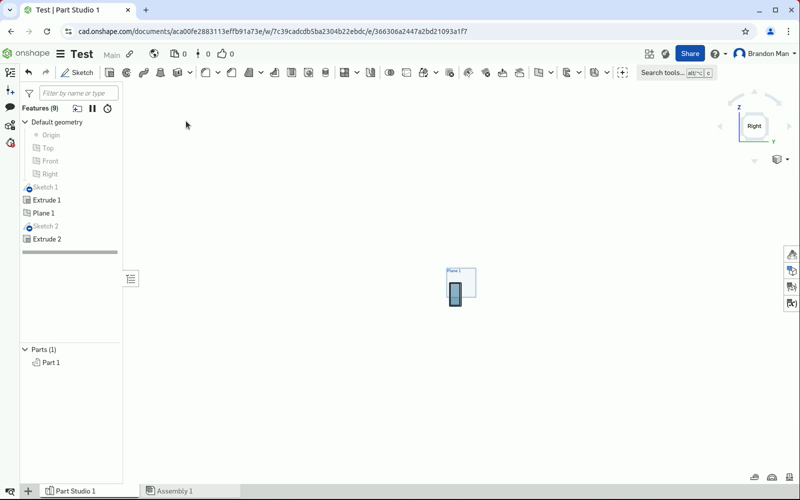
key(shift+h)
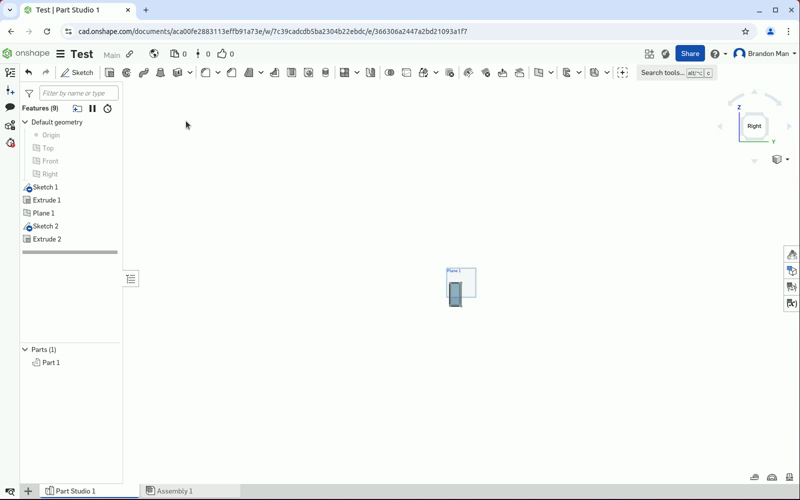
key(shift+h)
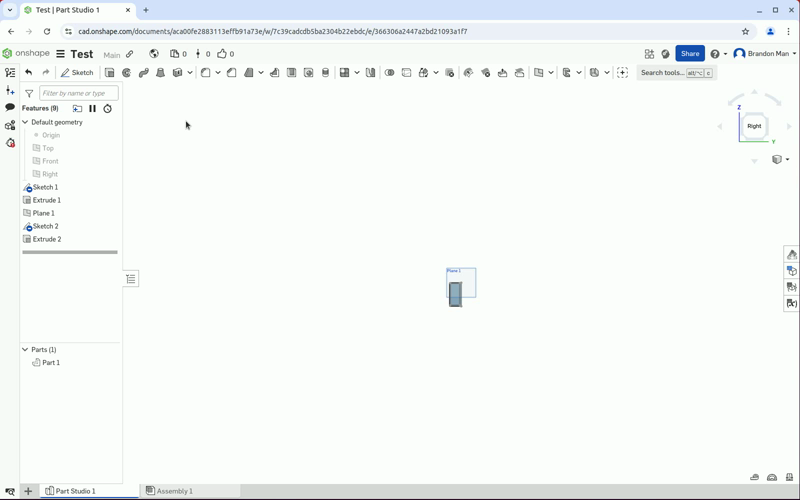
key(shift+7)
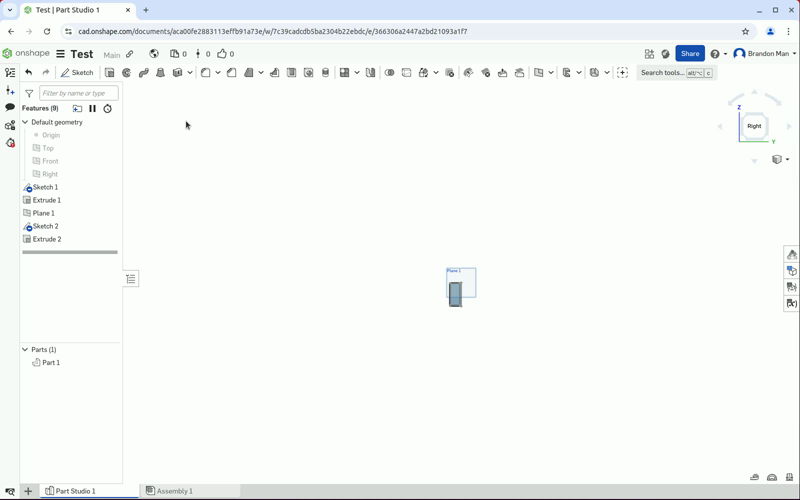
key(right, 2)
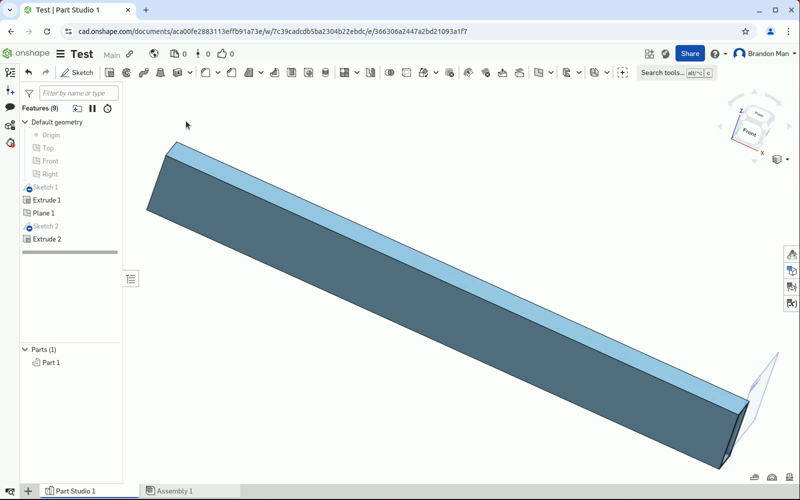
key(down, 2)
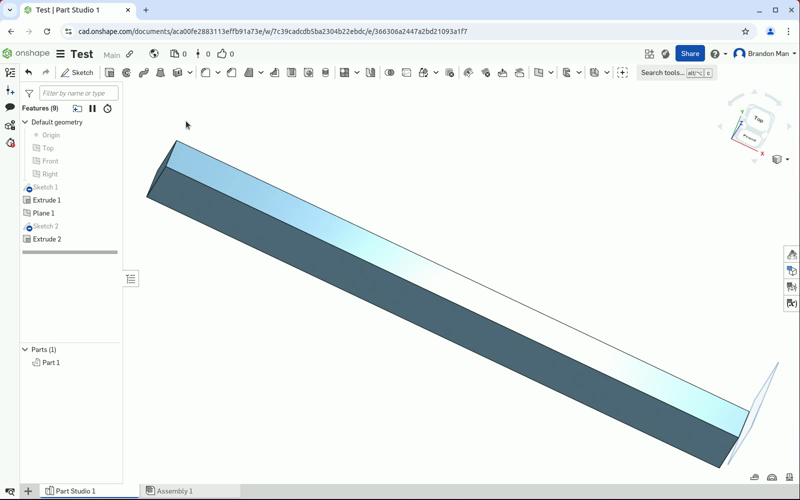
key(up, 2)
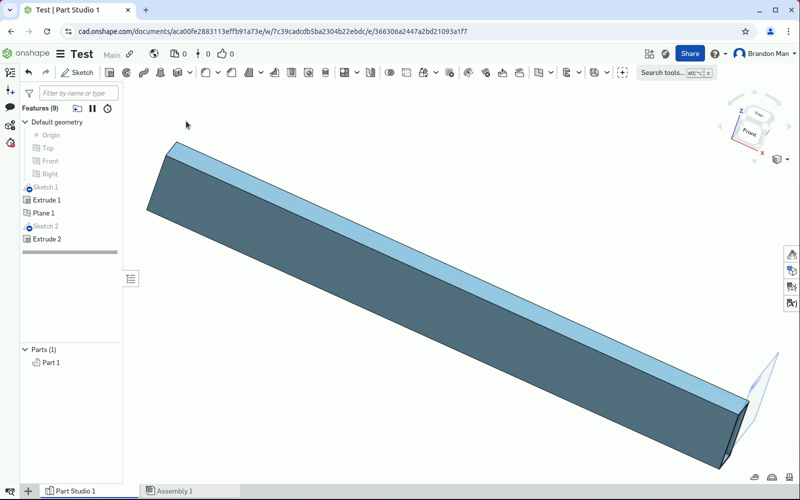
key(left, 2)
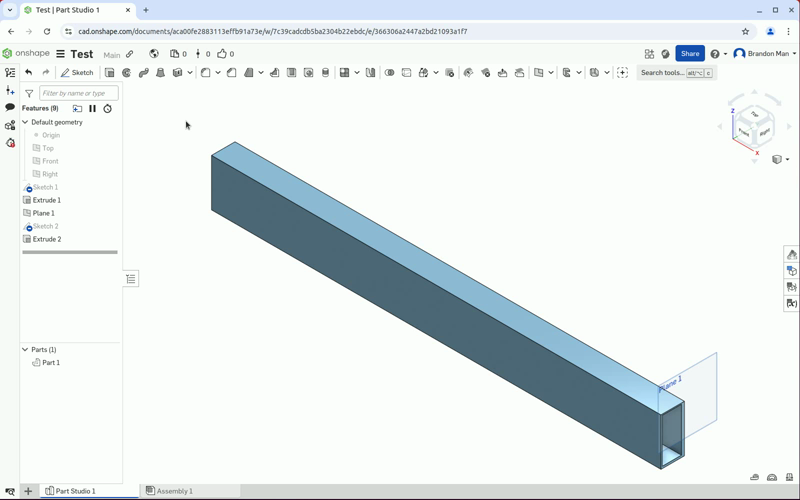
mouse_move(73, 189)
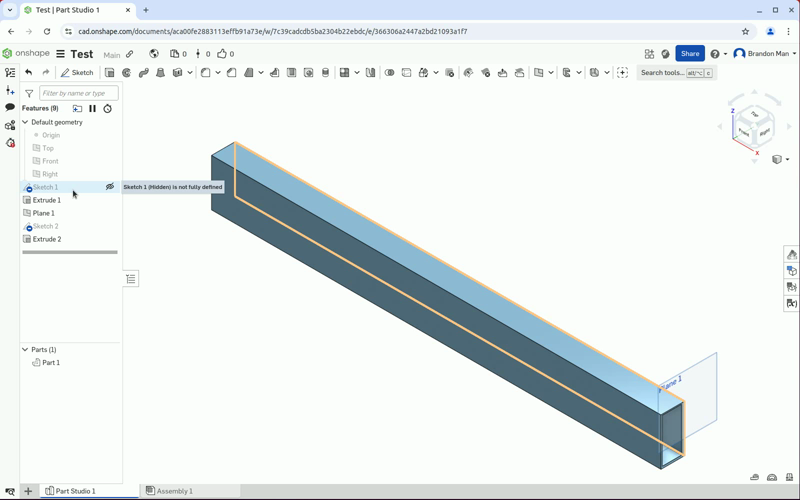
click(73, 189)